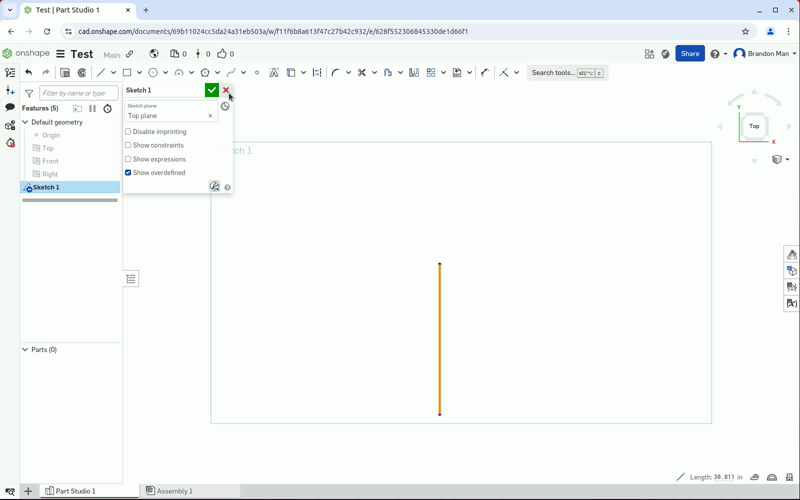
key(shift+h)
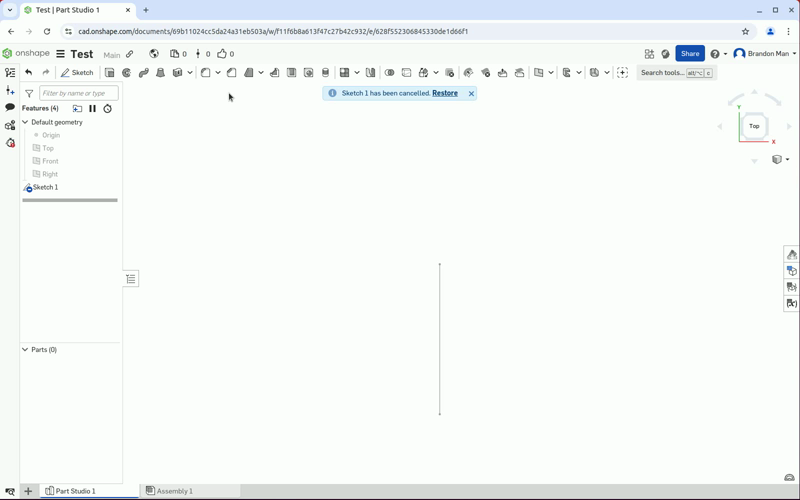
mouse_move(73, 352)
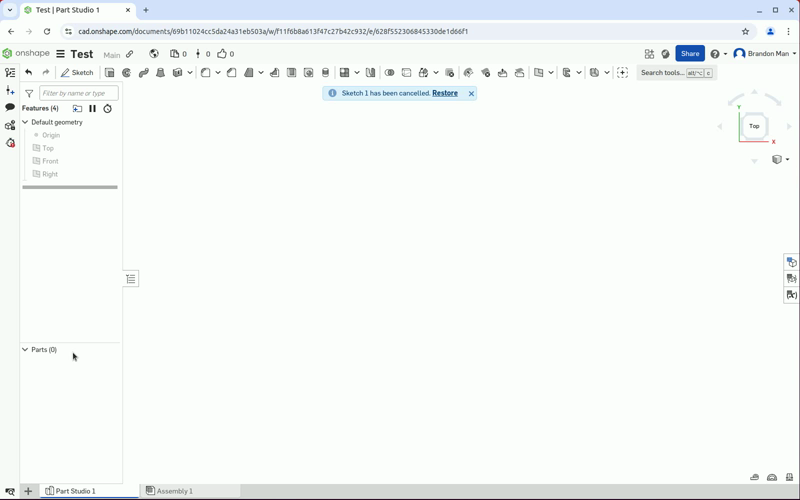
key(y)
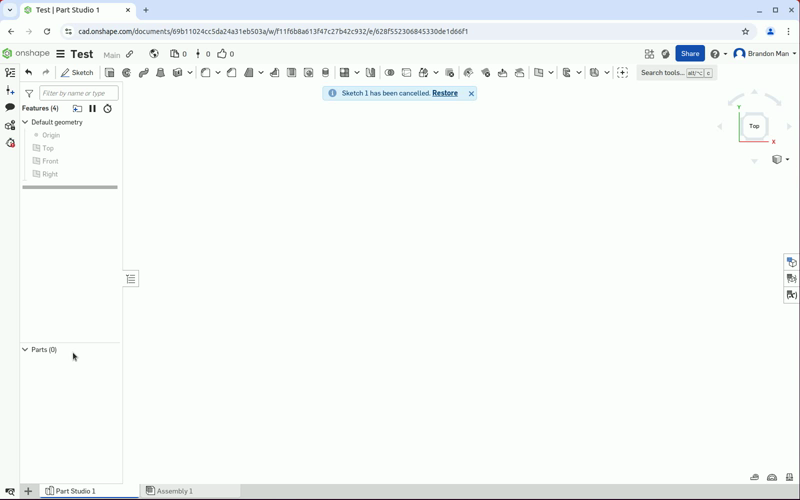
key(shift+p)
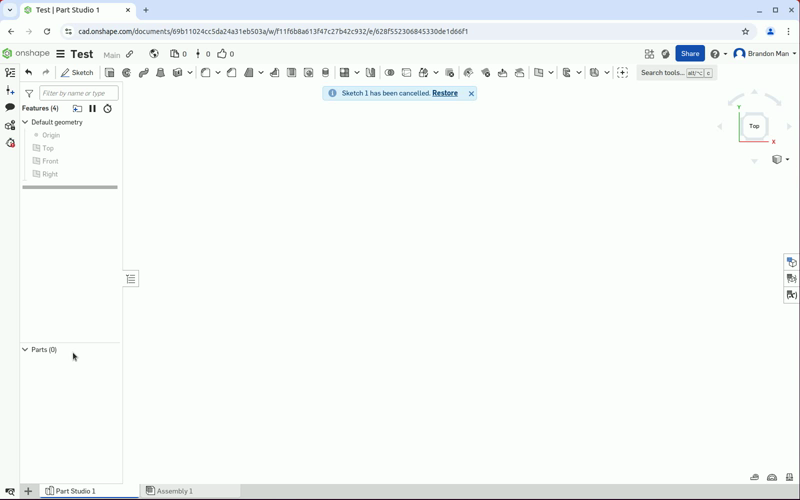
key(space)
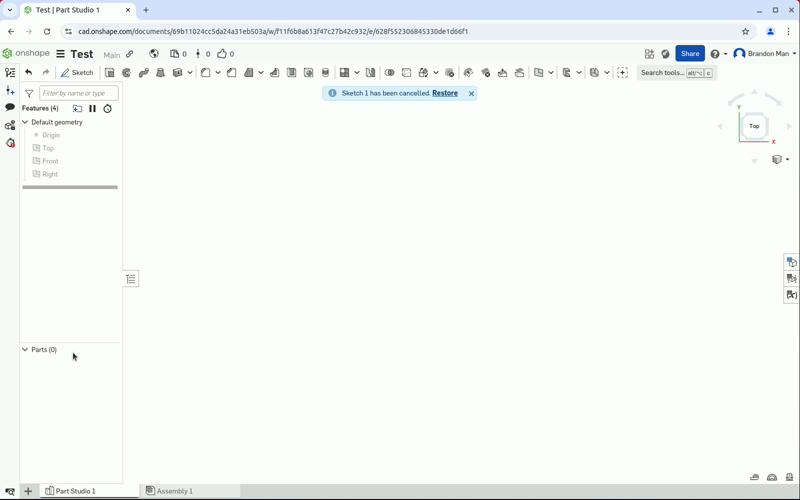
key_down(shift)
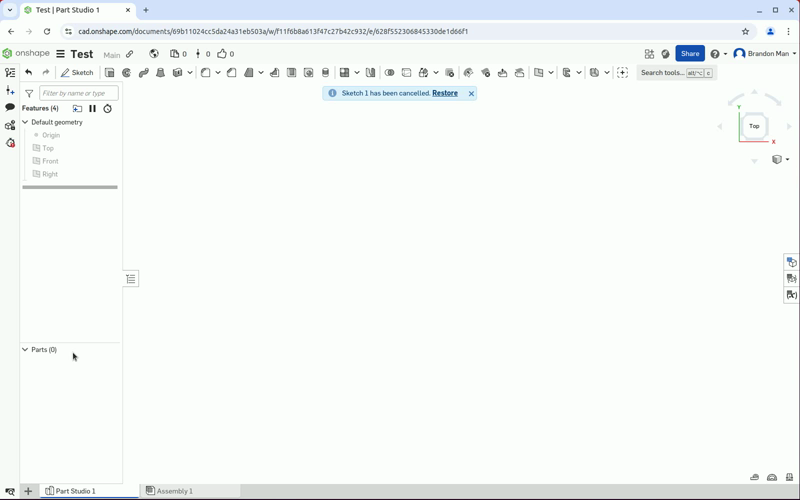
key(up)
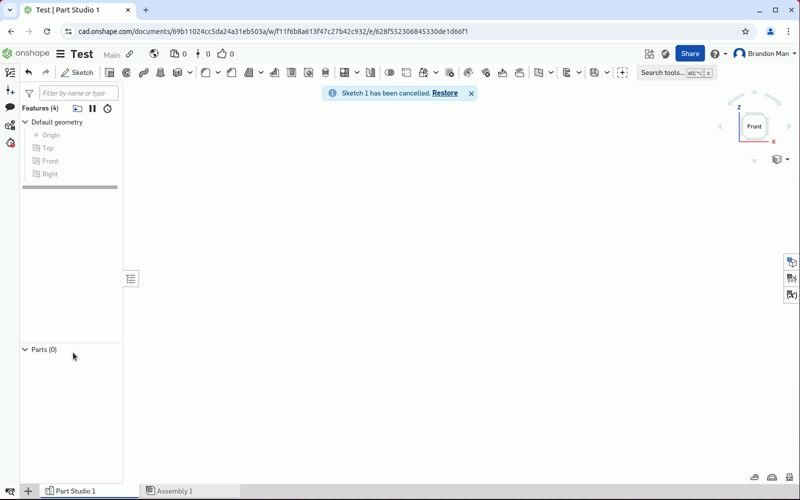
key_up(shift)
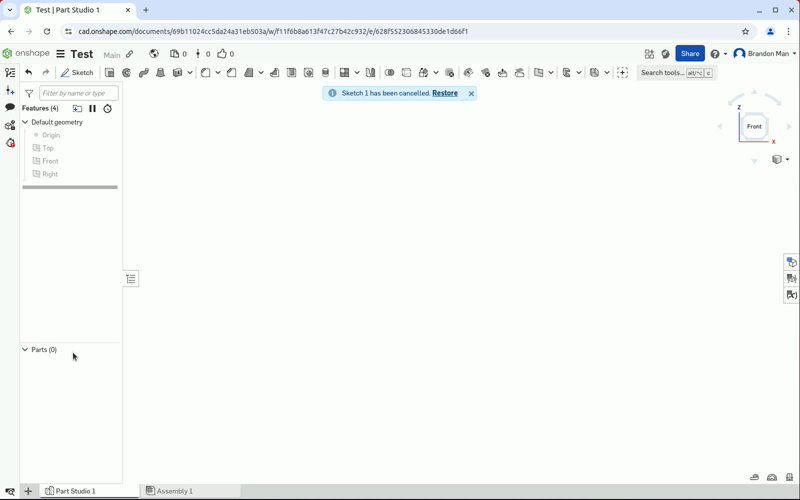
mouse_move(73, 352)
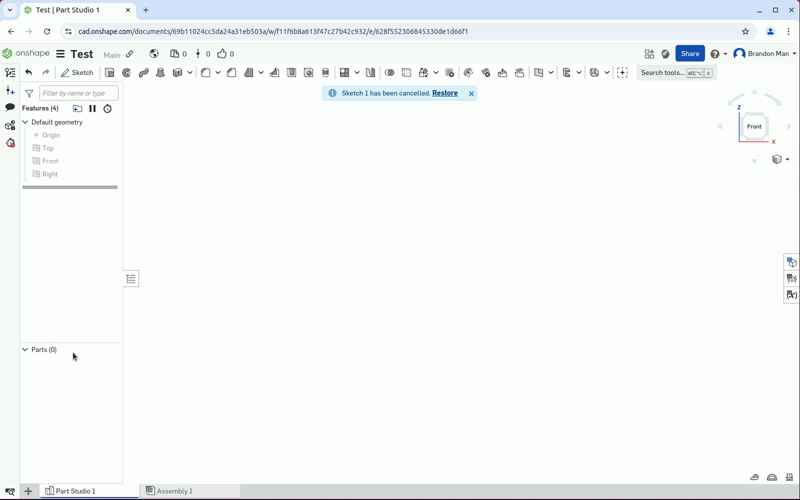
key(shift+y)
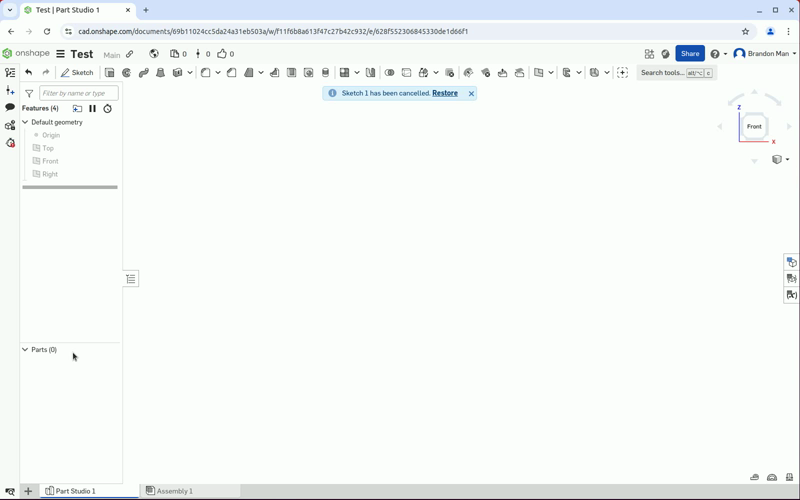
key(shift+s)
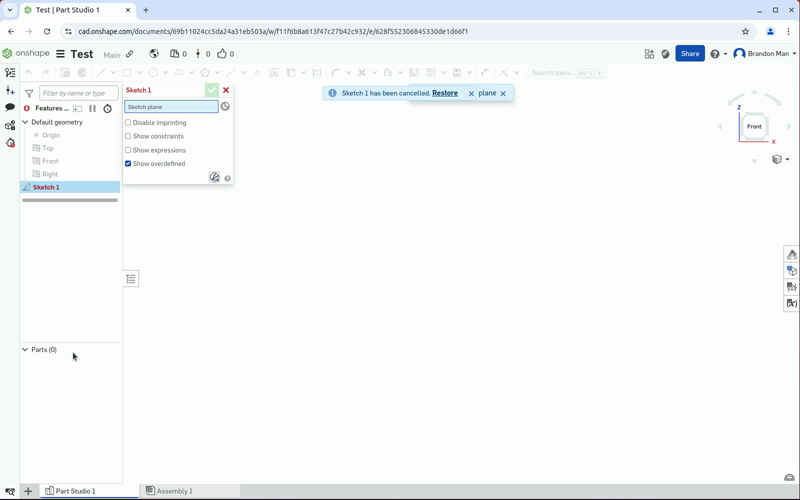
mouse_move(73, 163)
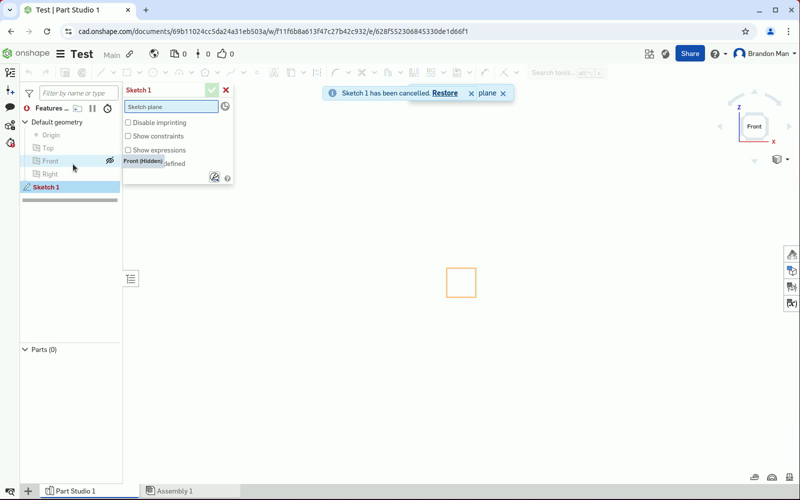
click(73, 163)
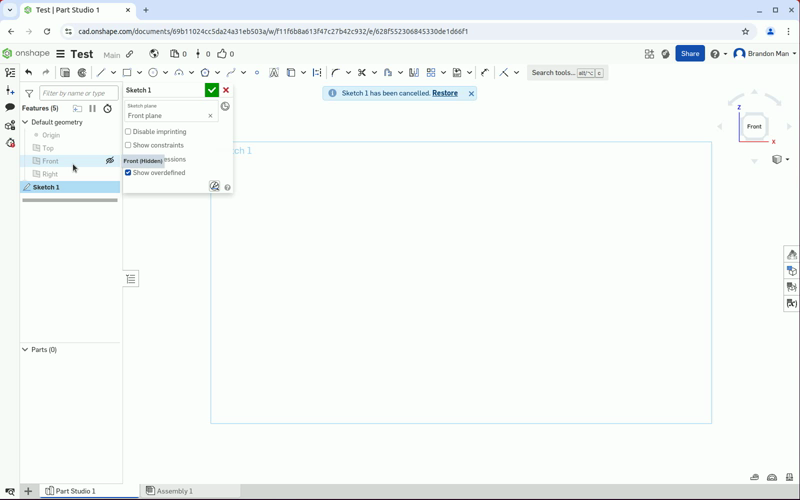
mouse_move(73, 352)
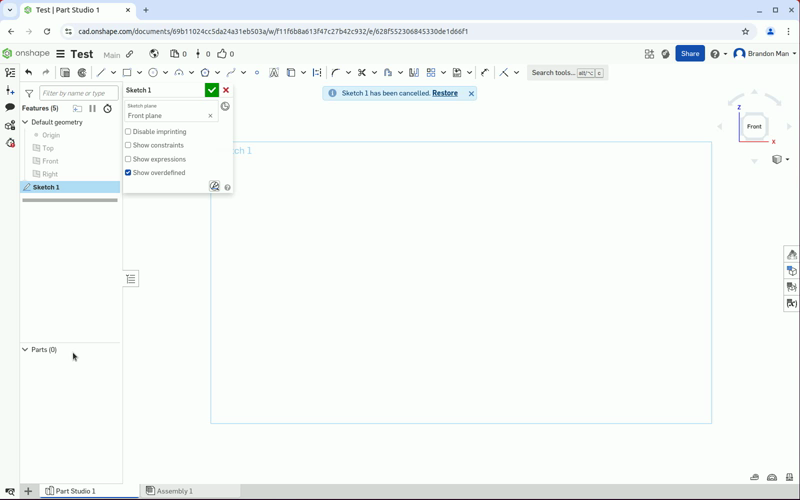
key(y)
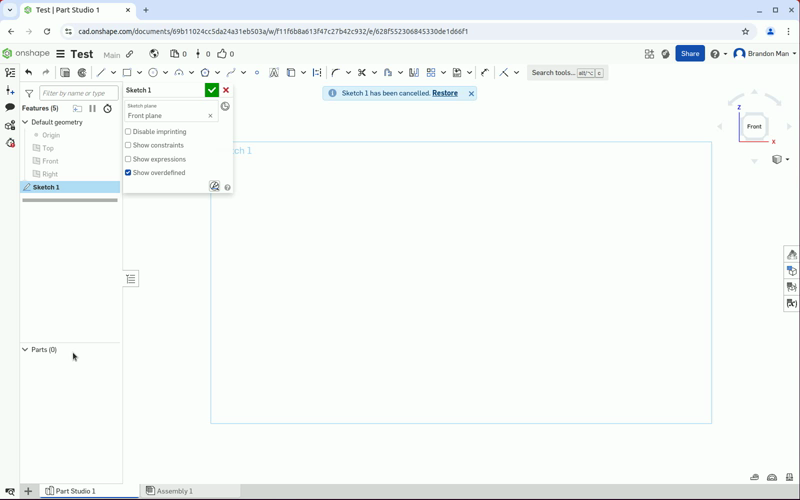
key(l)
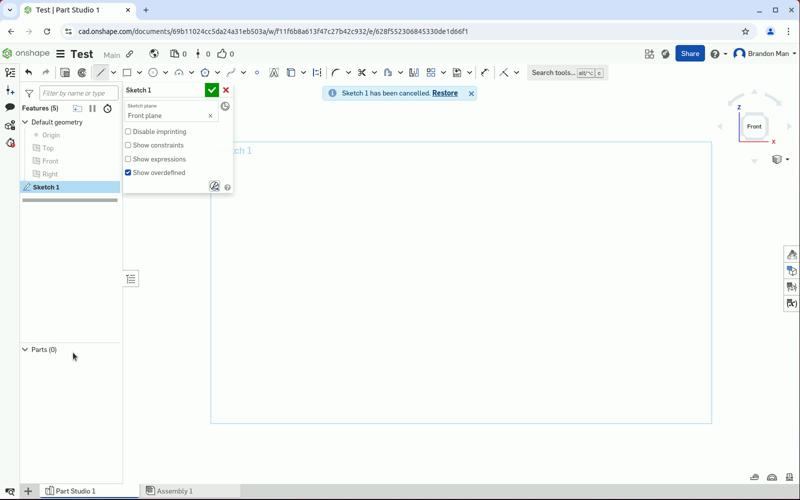
key_down(shift)
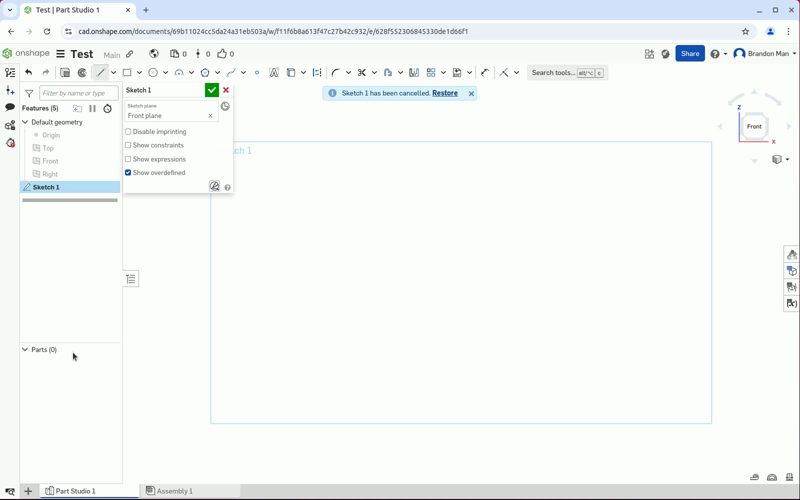
mouse_move(355, 220)
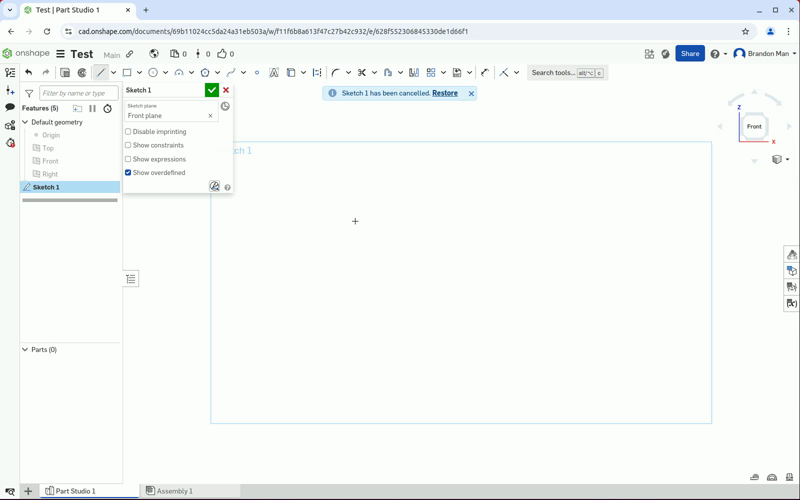
click(355, 220)
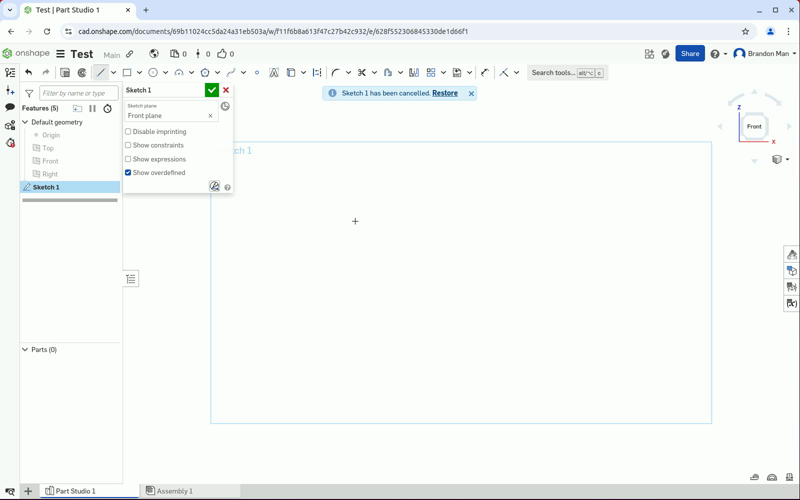
key_up(shift)
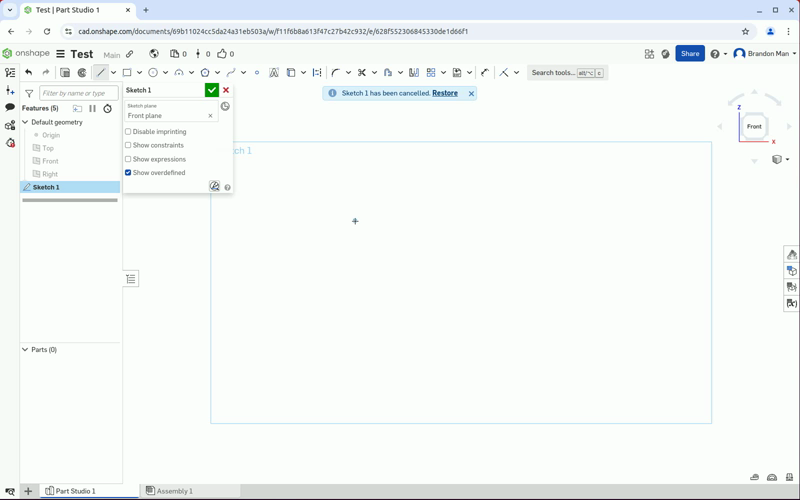
key_down(shift)
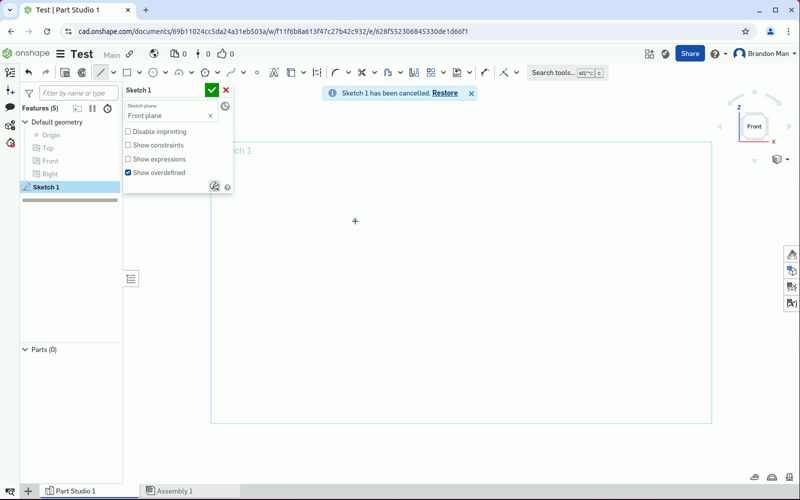
mouse_move(460, 220)
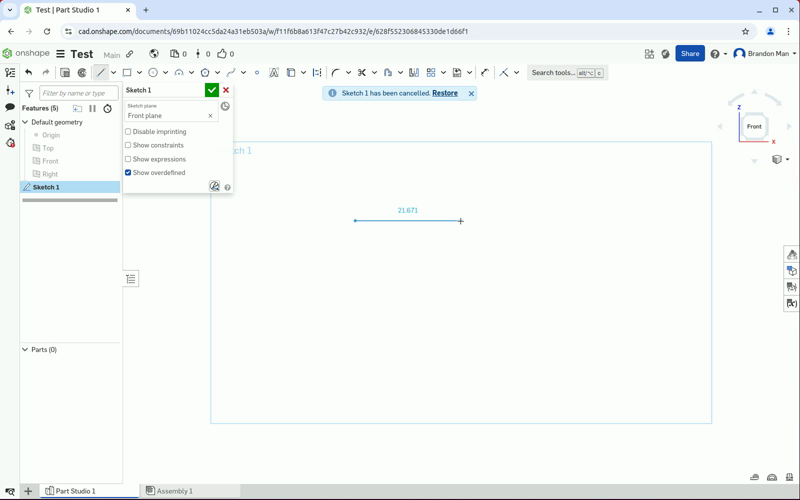
click(460, 220)
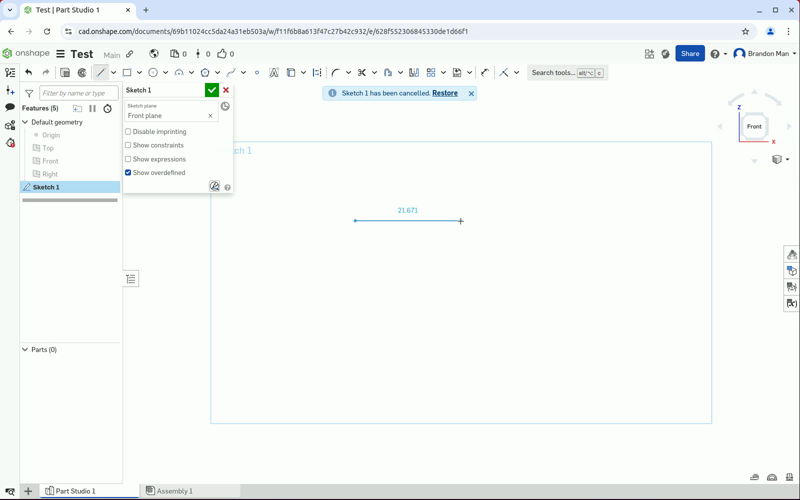
key_up(shift)
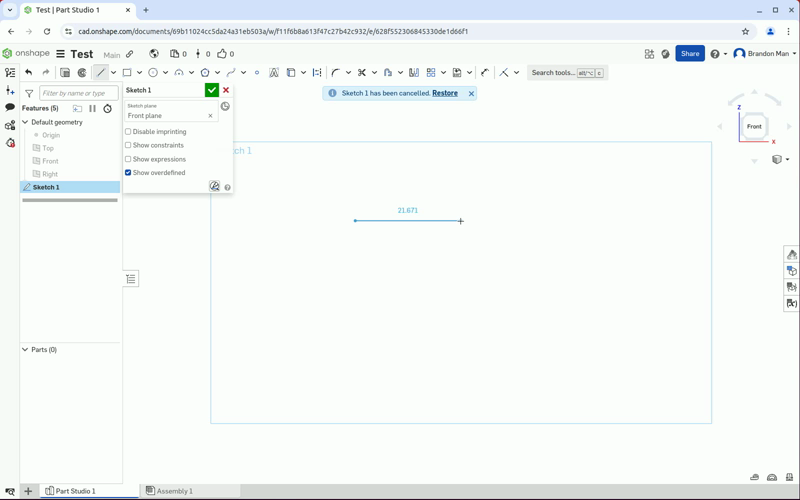
key_down(shift)
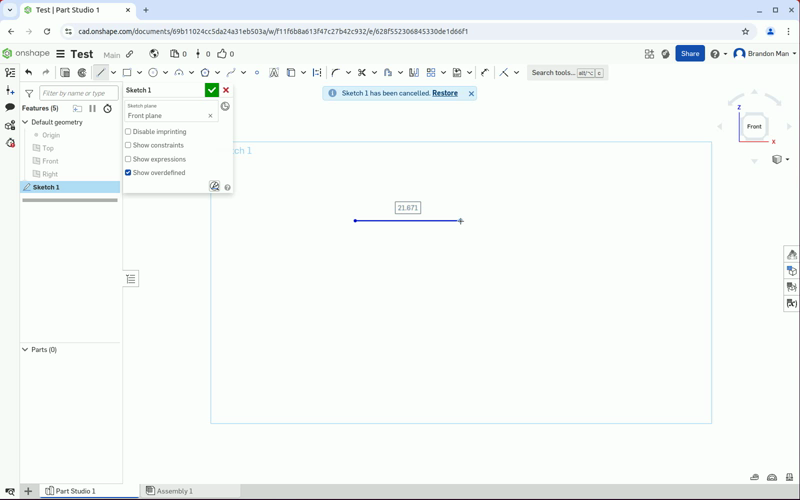
mouse_move(490, 220)
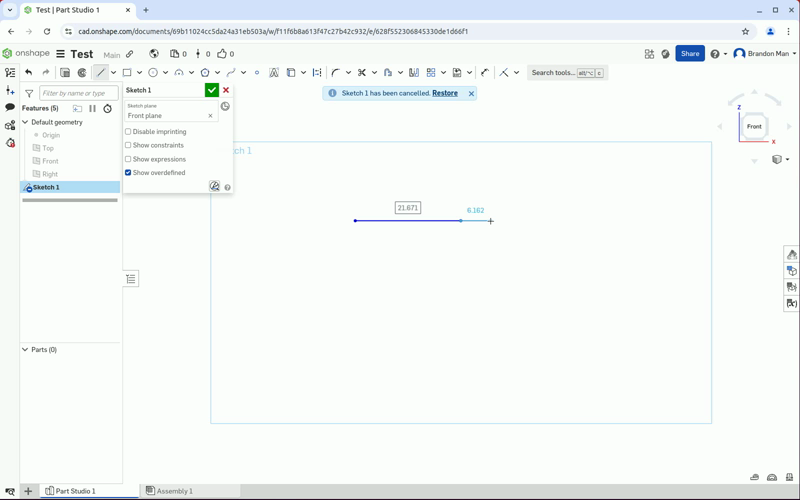
mouse_move(460, 177)
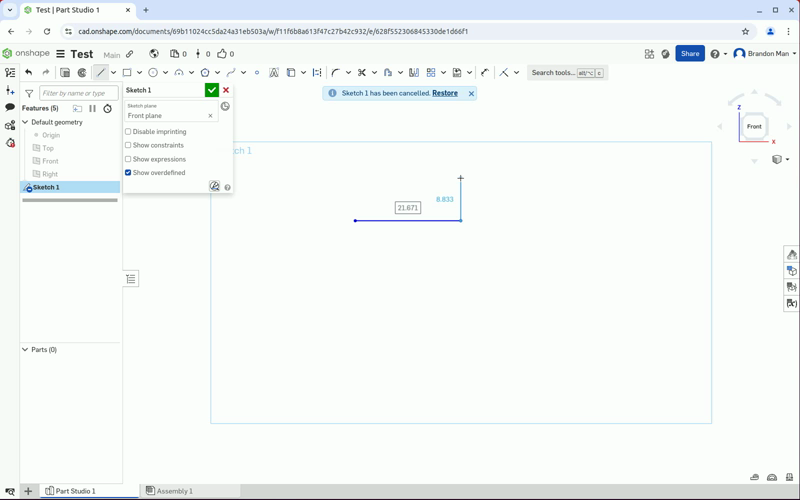
click(460, 177)
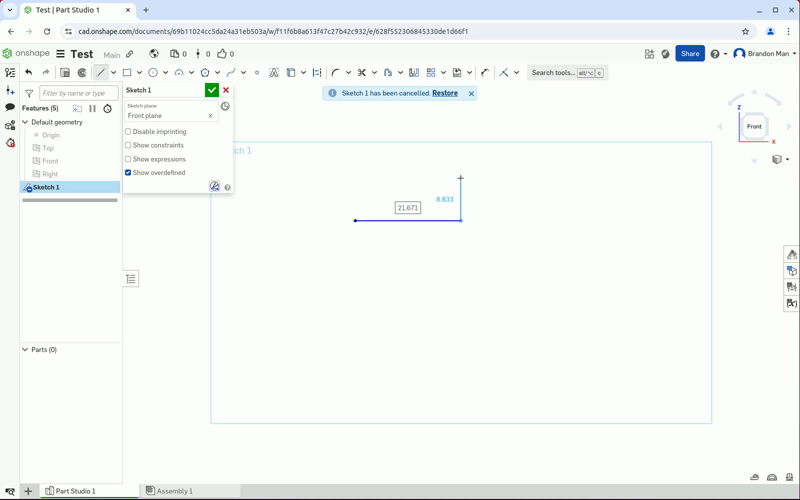
key_up(shift)
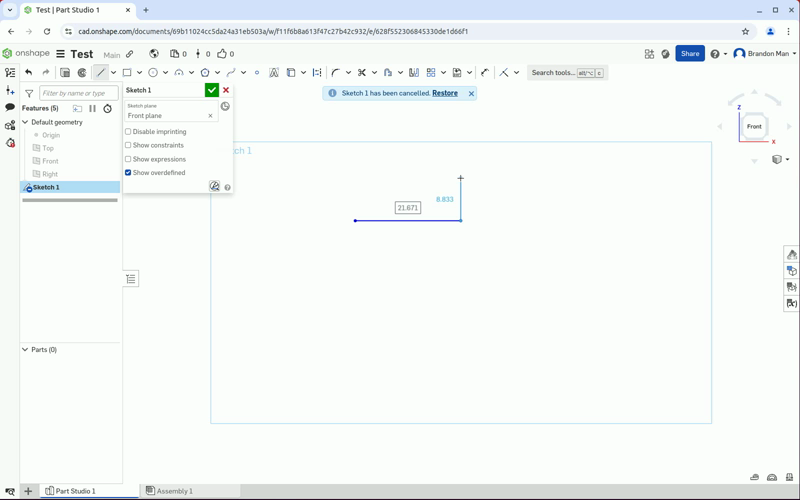
key_down(shift)
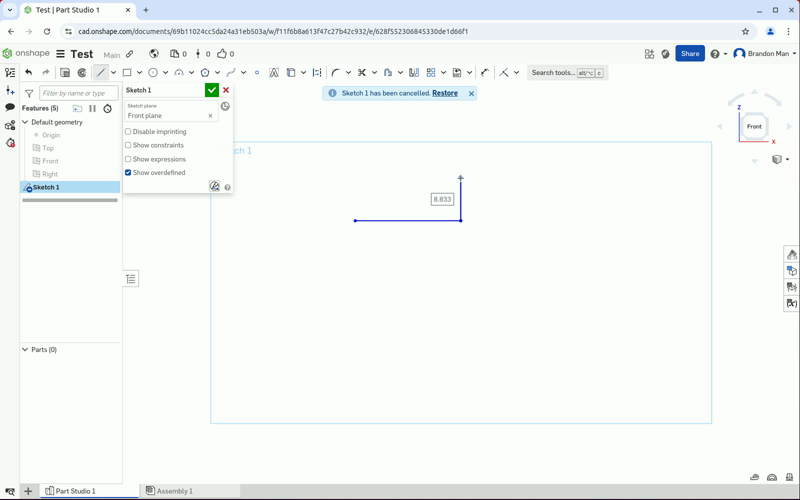
mouse_move(355, 177)
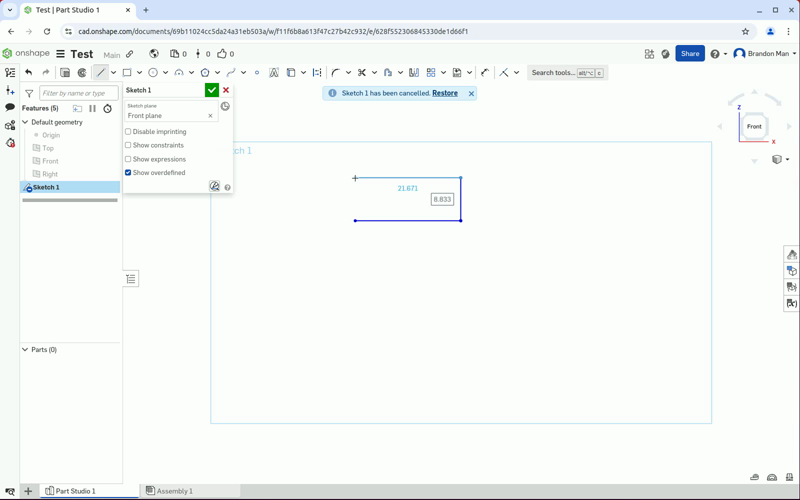
click(355, 177)
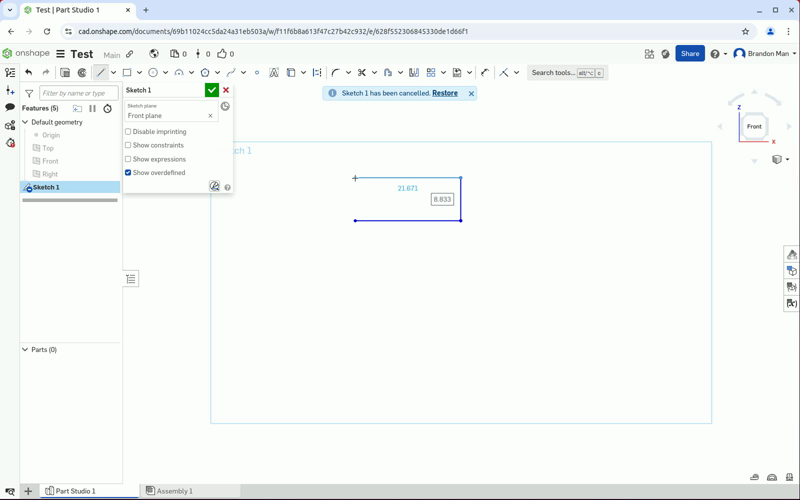
key_up(shift)
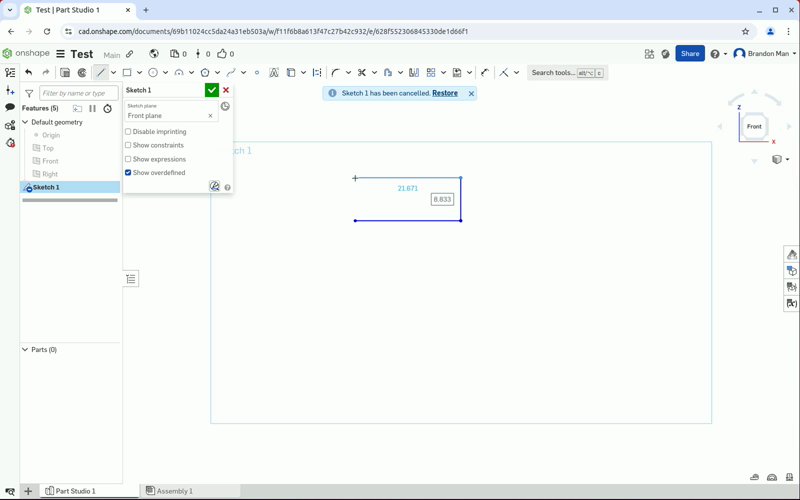
mouse_move(385, 177)
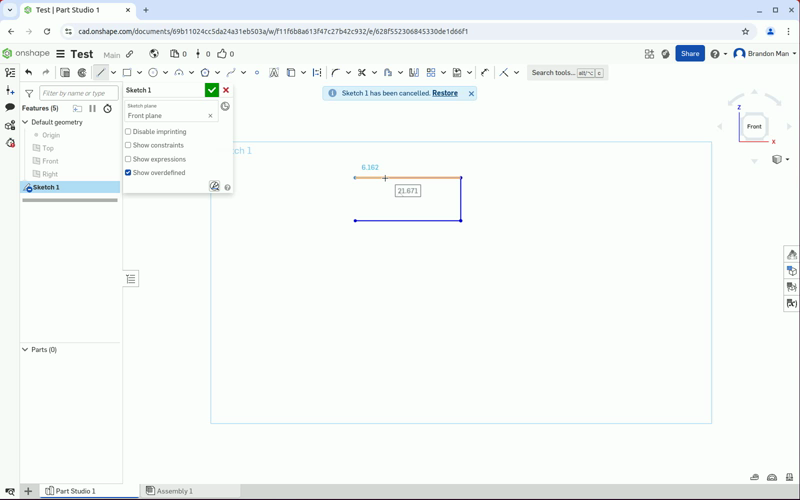
key_down(shift)
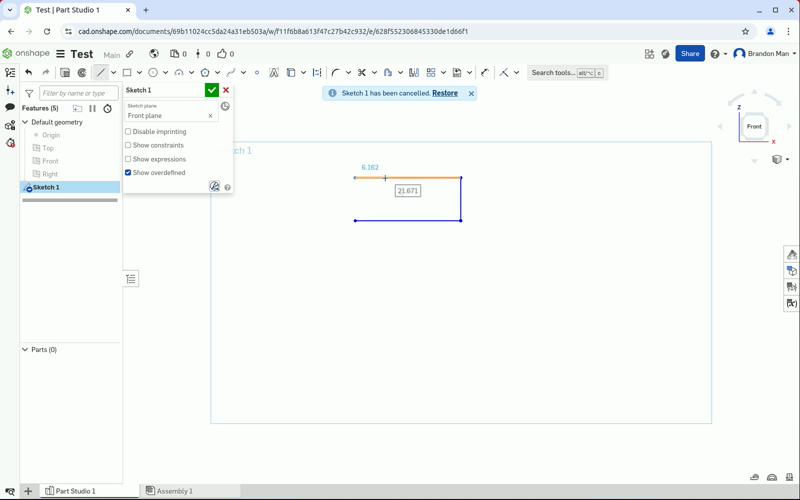
mouse_move(355, 220)
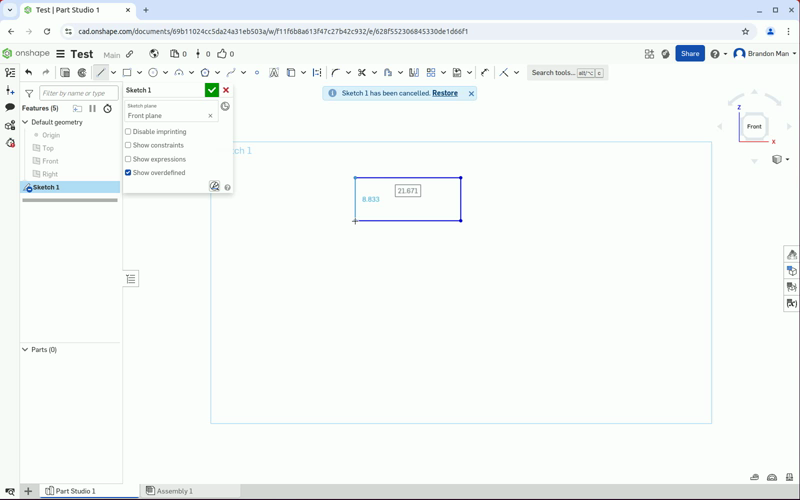
key_up(shift)
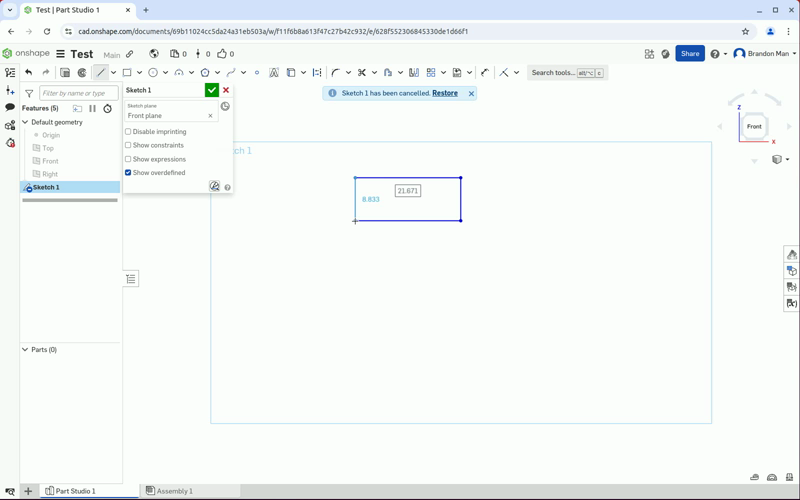
click(355, 220)
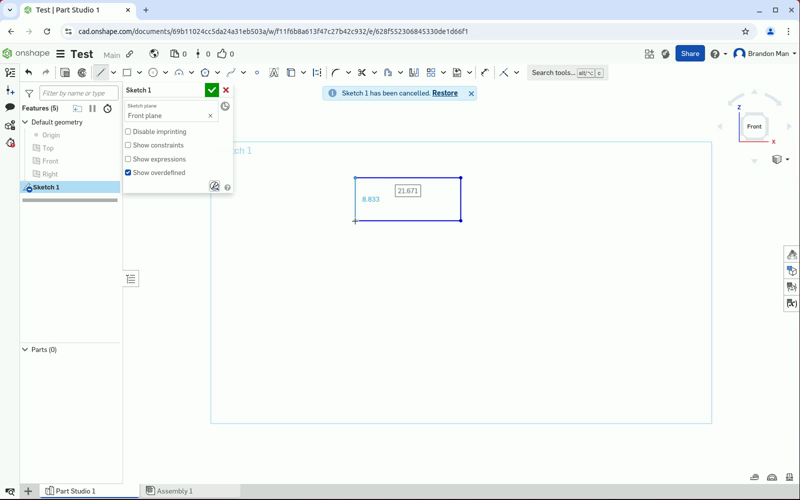
key(esc)
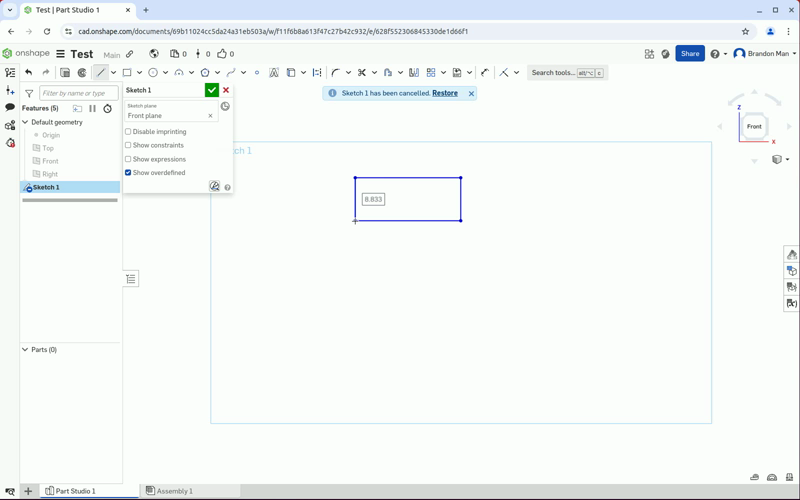
mouse_move(380, 198)
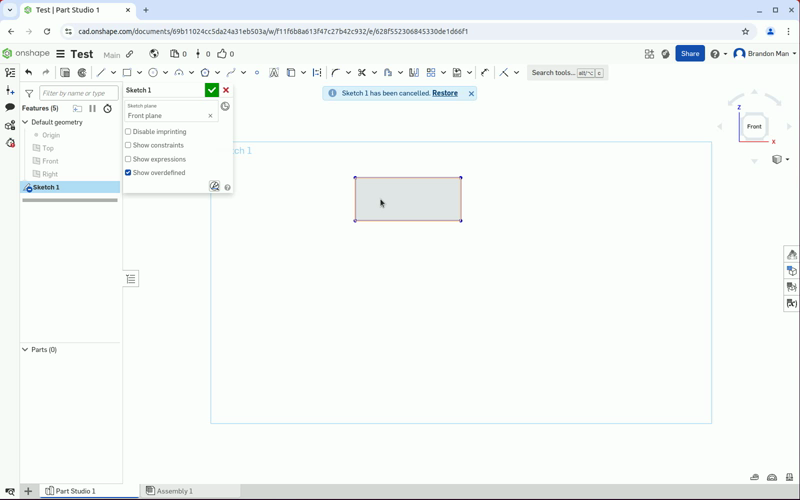
click(380, 198)
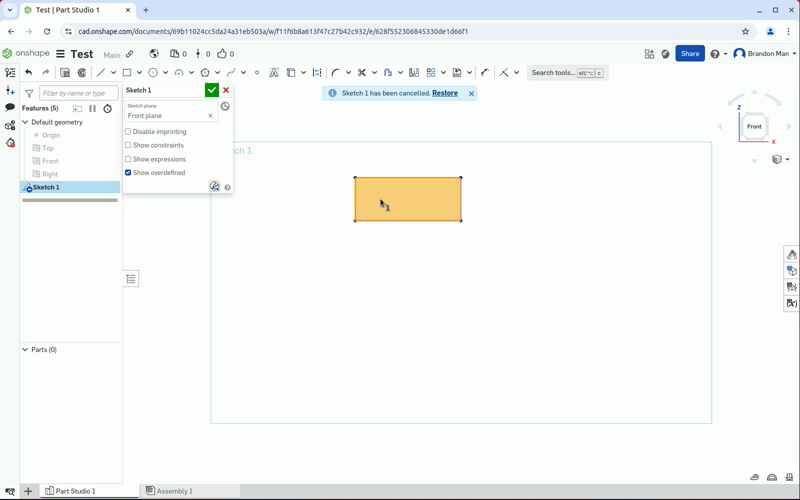
mouse_move(73, 352)
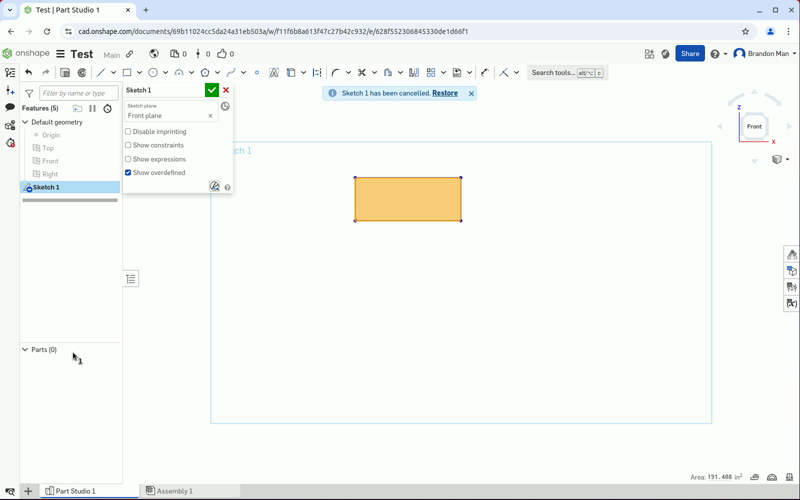
key(shift+y)
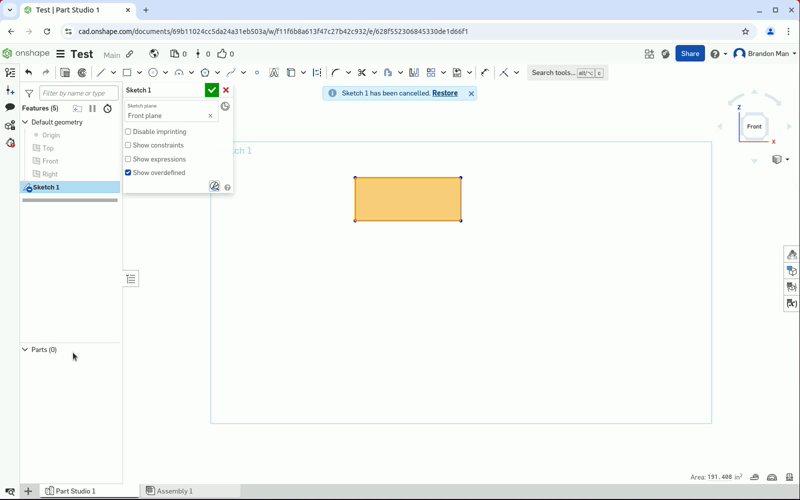
key(shift+e)
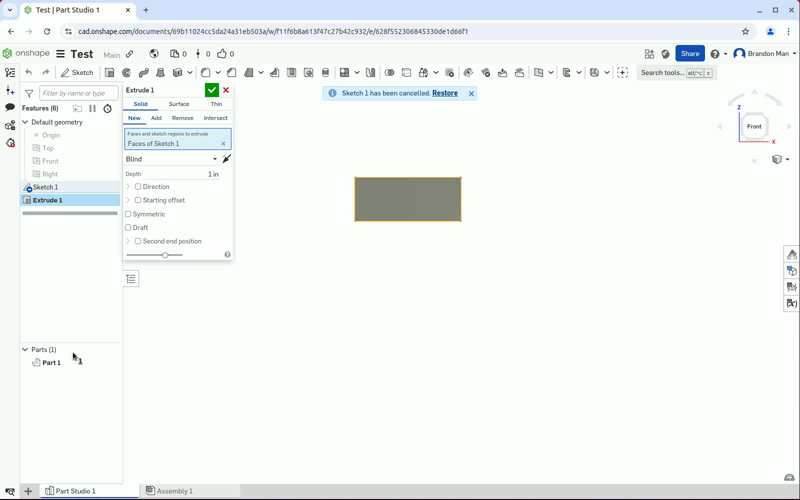
mouse_move(143, 106)
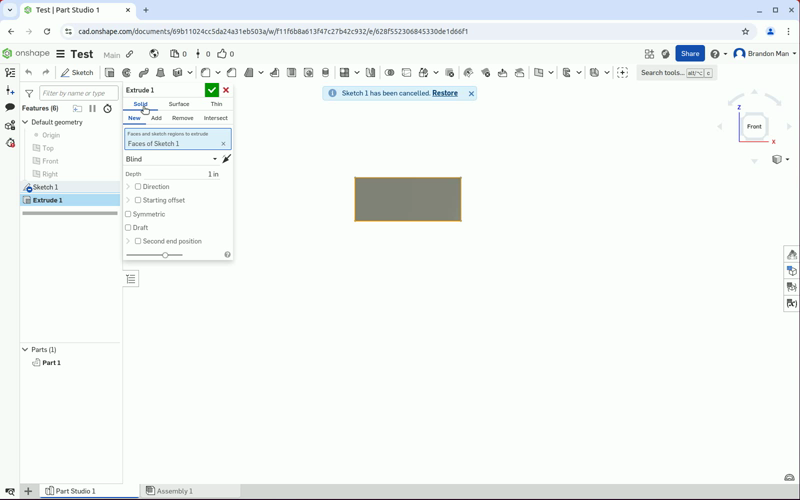
click(143, 106)
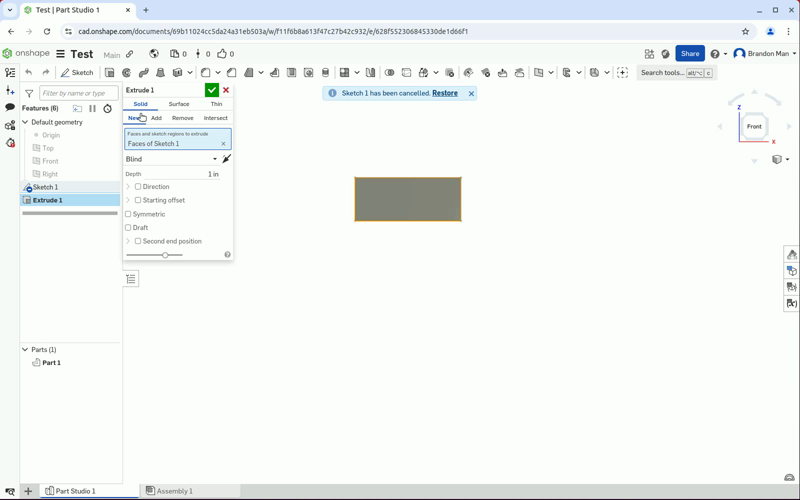
mouse_move(137, 120)
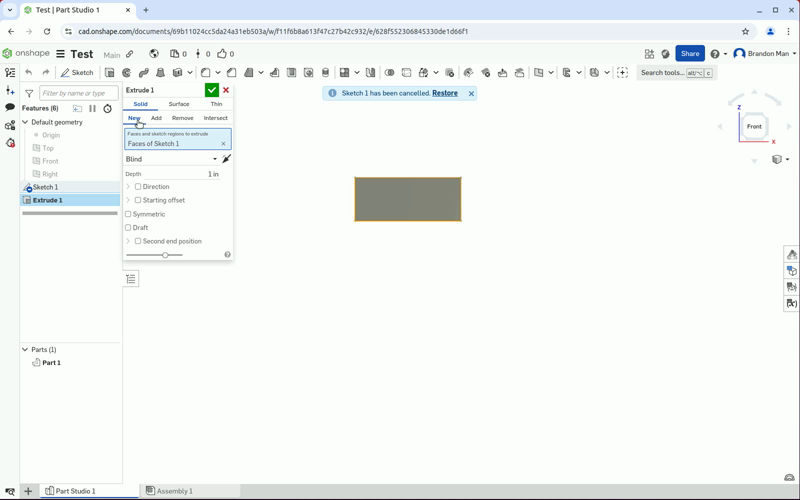
click(137, 120)
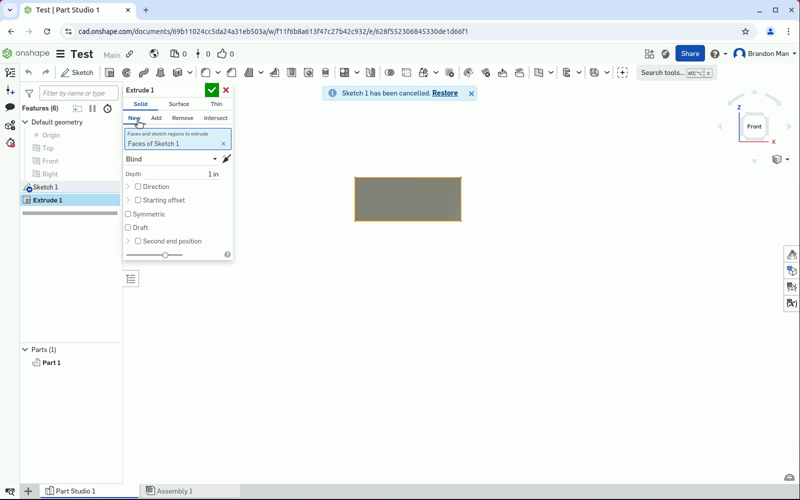
key(tab, 4)
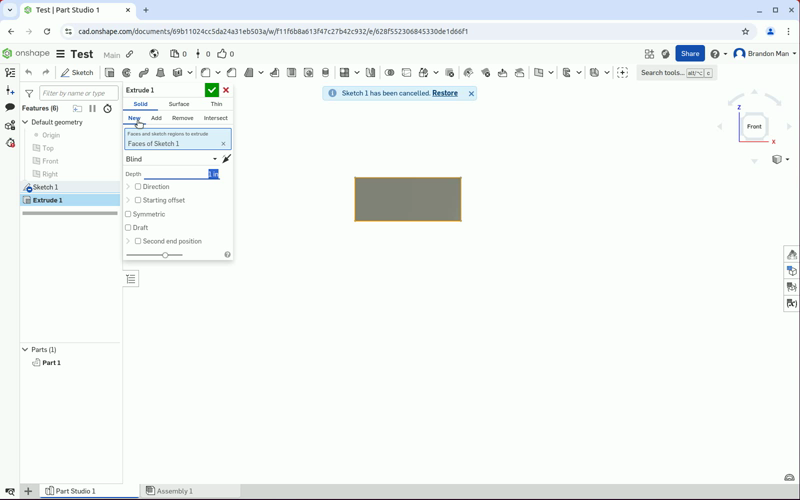
text(0.722)
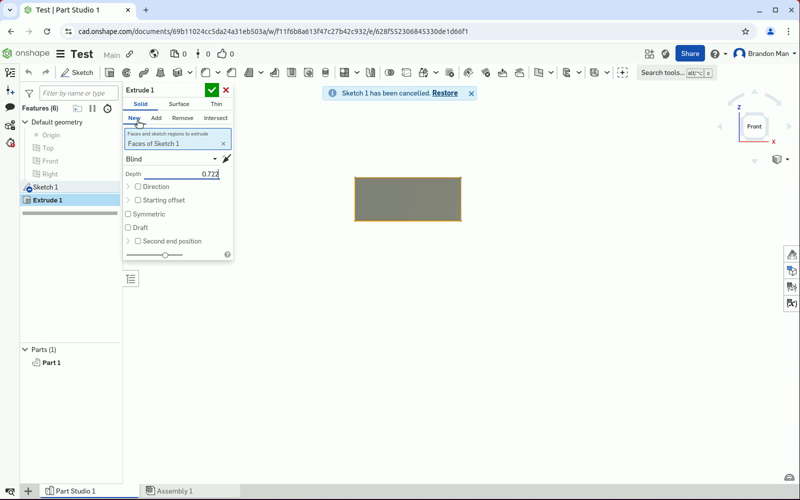
key(enter)
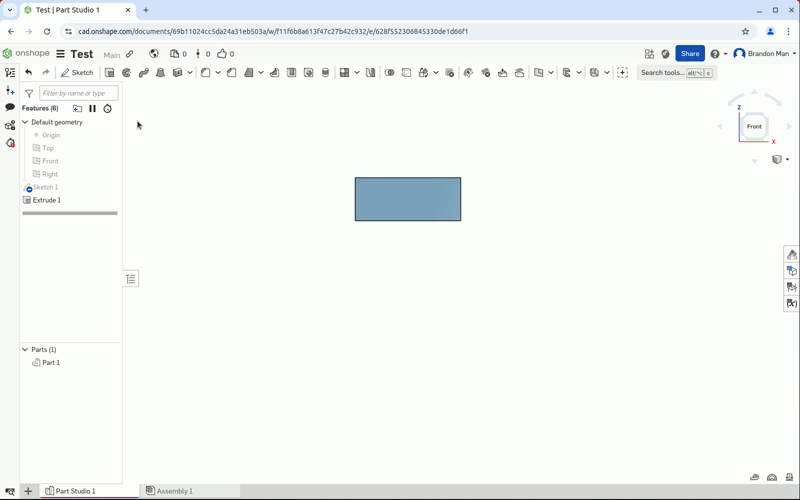
key(shift+h)
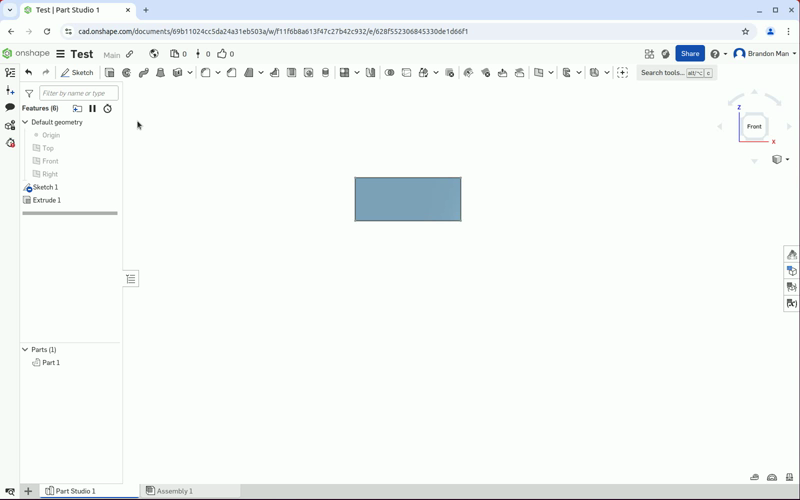
key(shift+h)
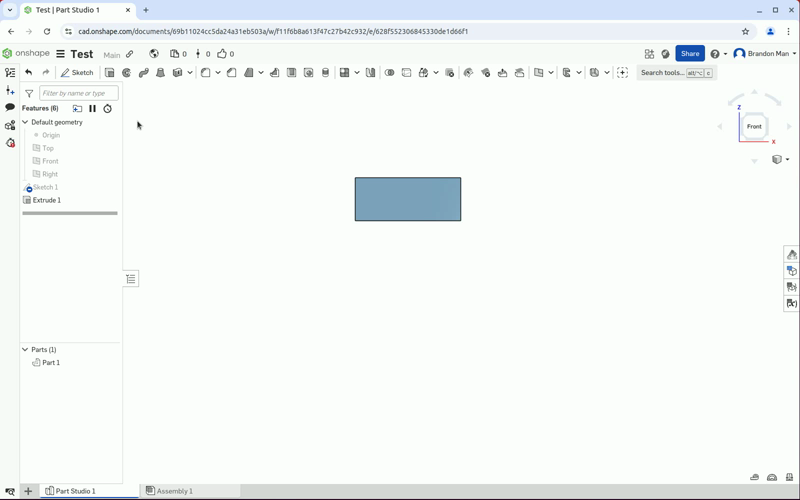
mouse_move(73, 189)
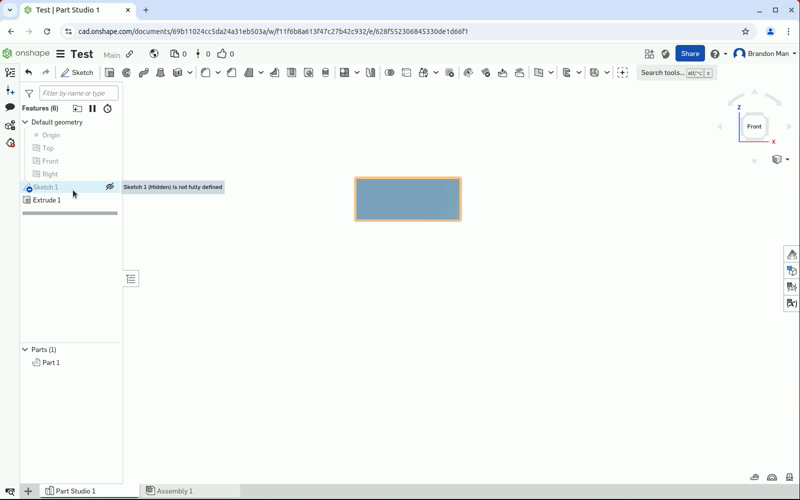
click(73, 189)
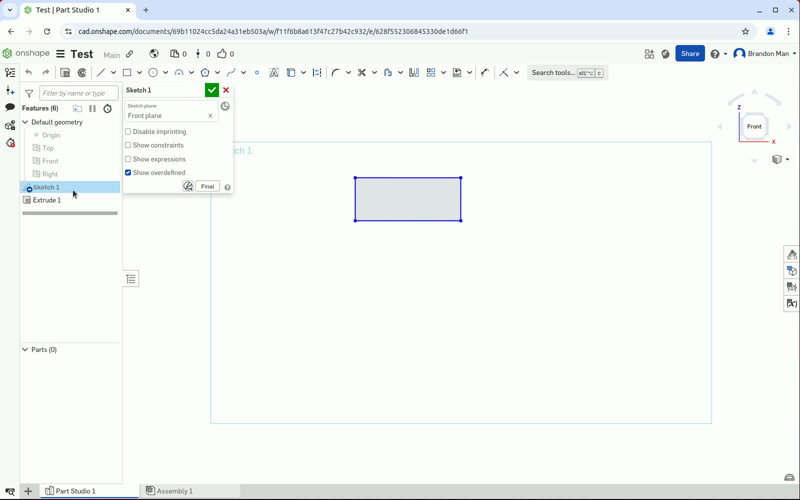
mouse_move(229, 92)
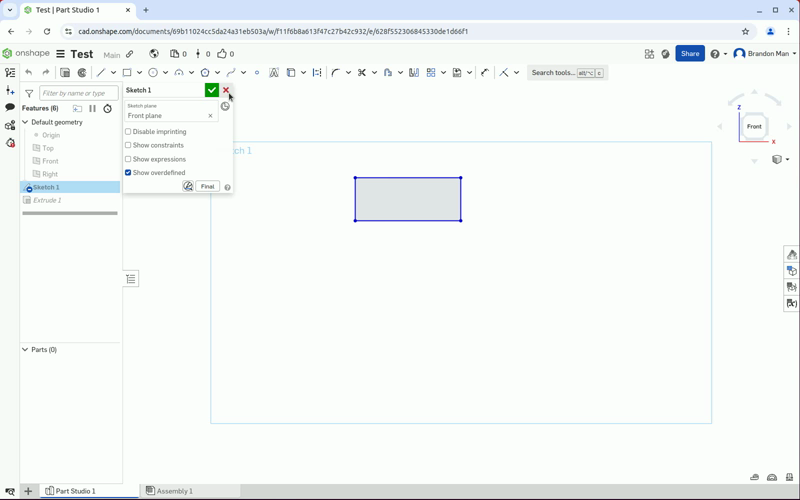
click(229, 92)
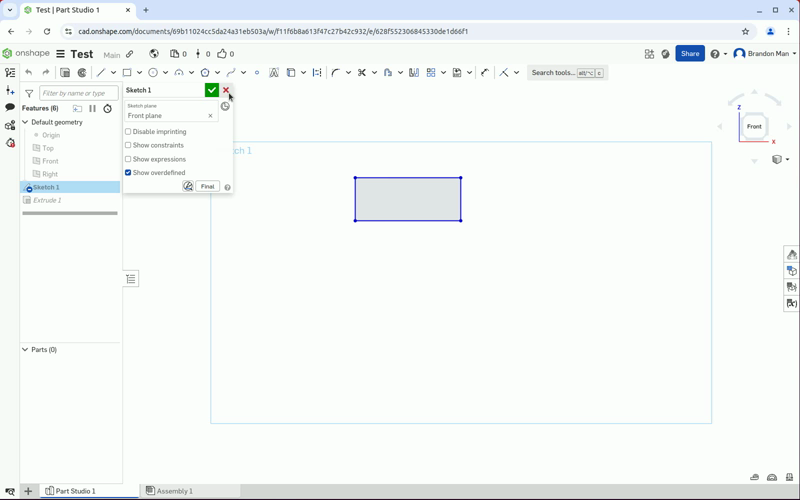
key(shift+s)
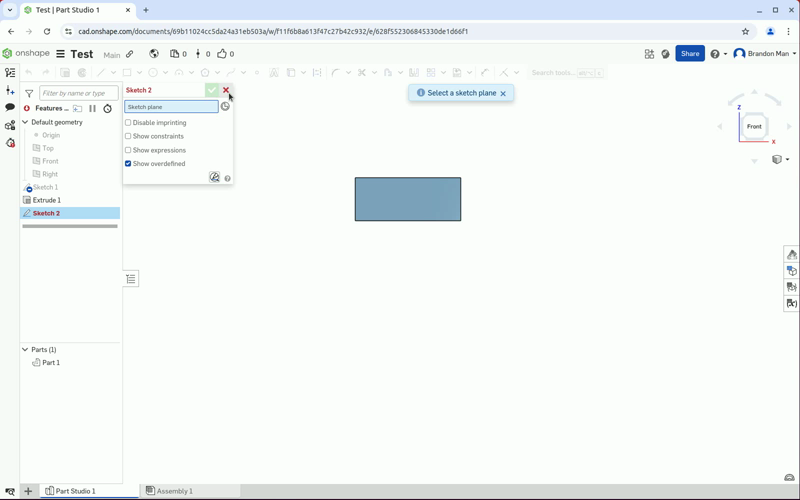
mouse_move(73, 163)
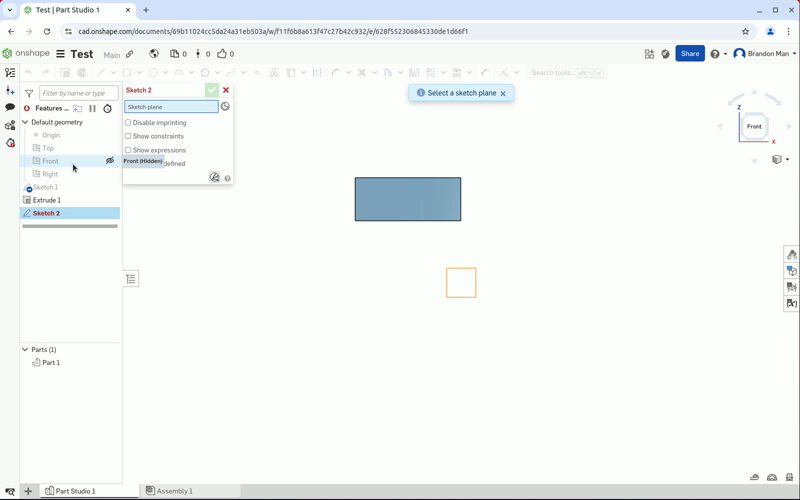
click(73, 163)
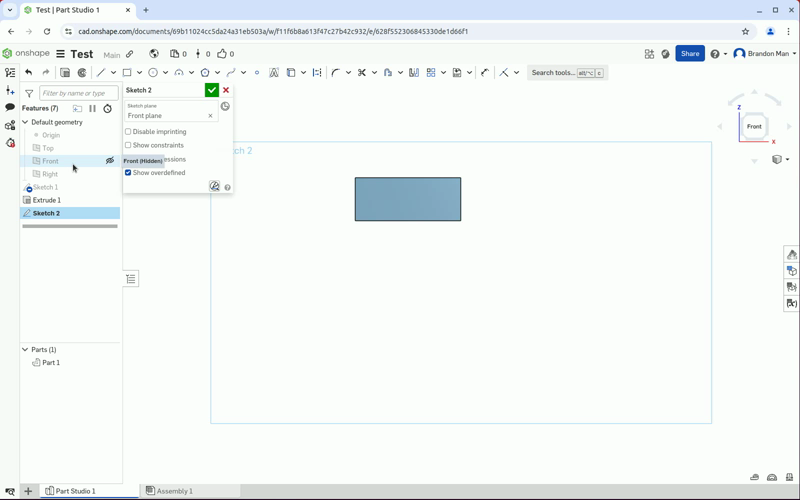
mouse_move(73, 352)
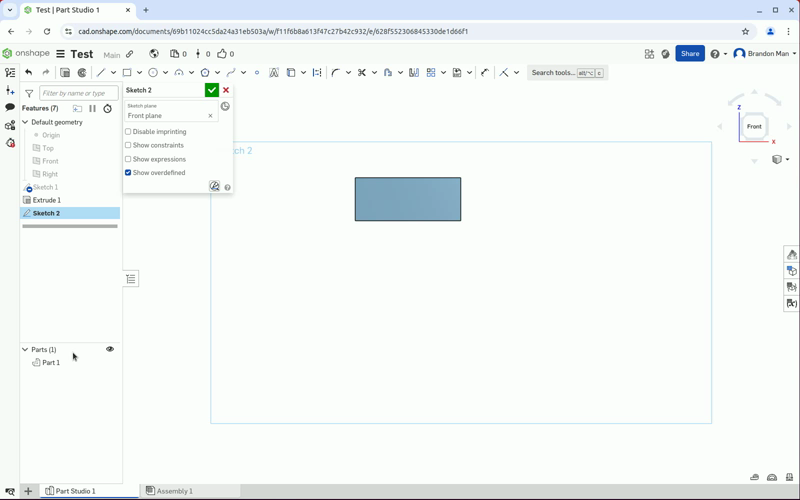
key(y)
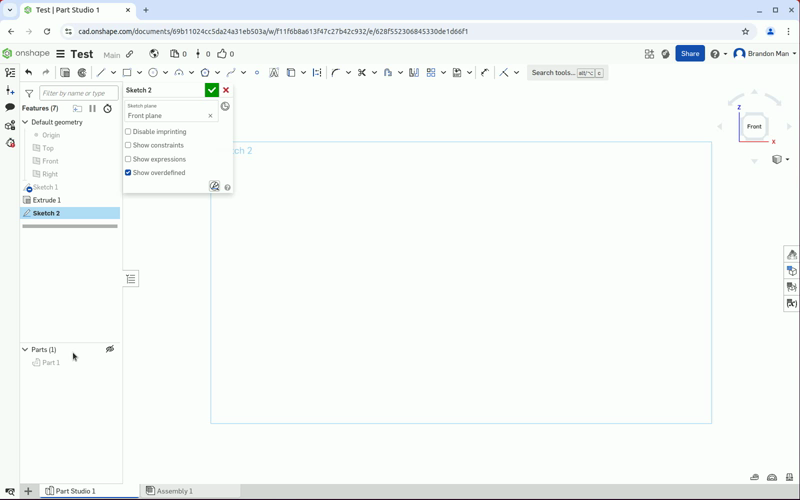
key(l)
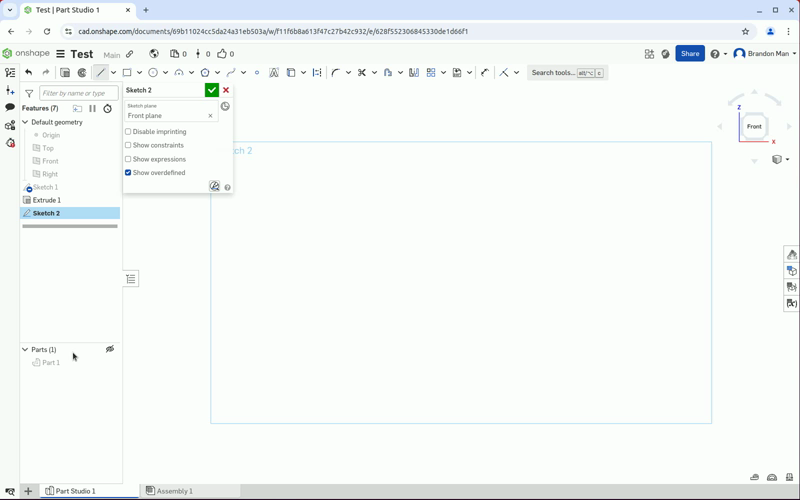
key_down(shift)
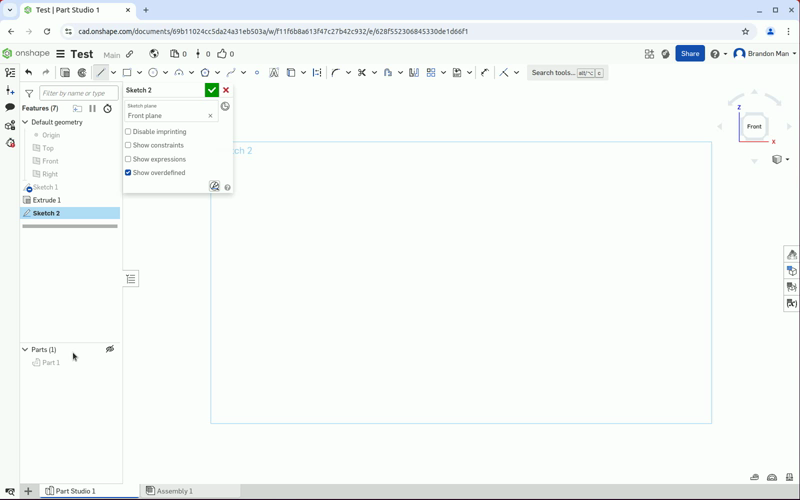
mouse_move(393, 213)
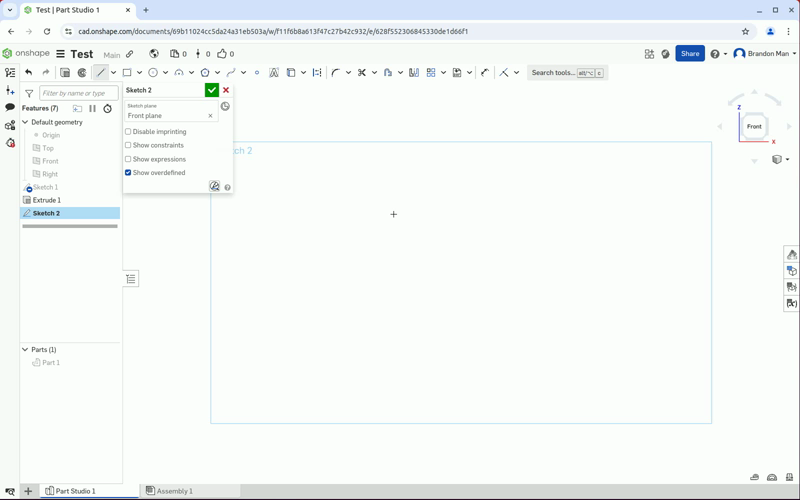
click(393, 213)
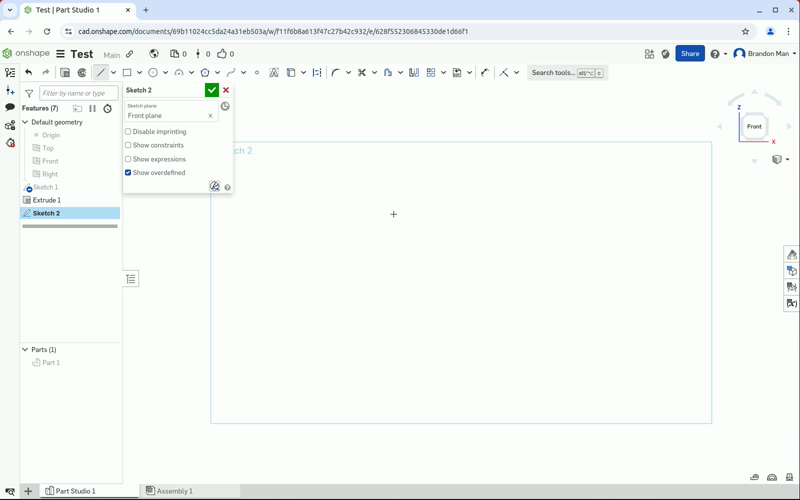
key_up(shift)
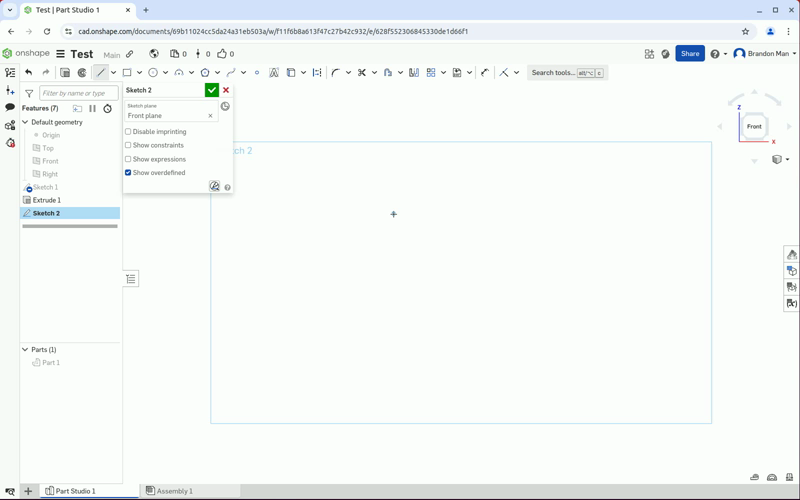
key_down(shift)
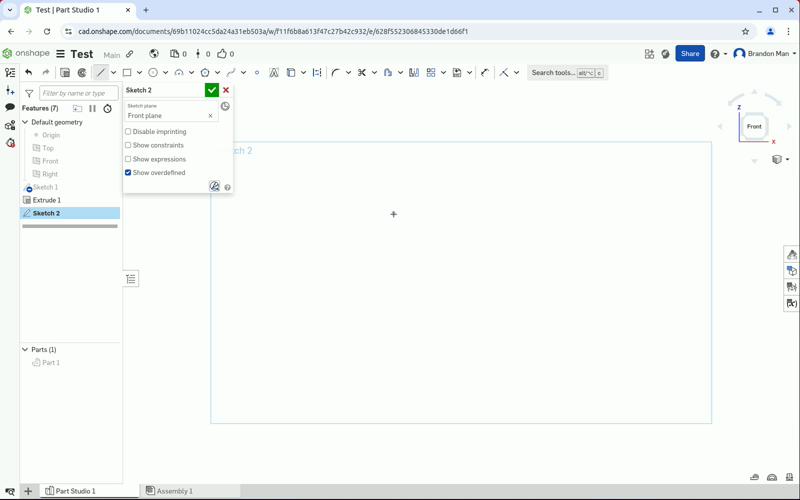
mouse_move(423, 213)
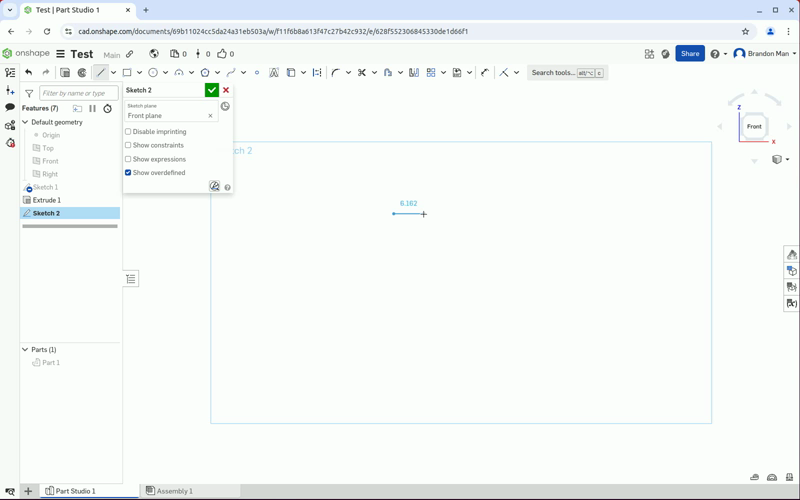
mouse_move(424, 213)
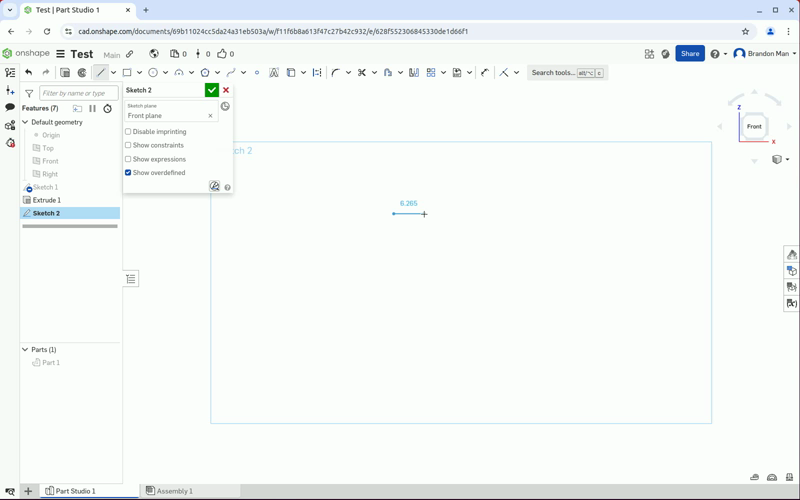
click(424, 213)
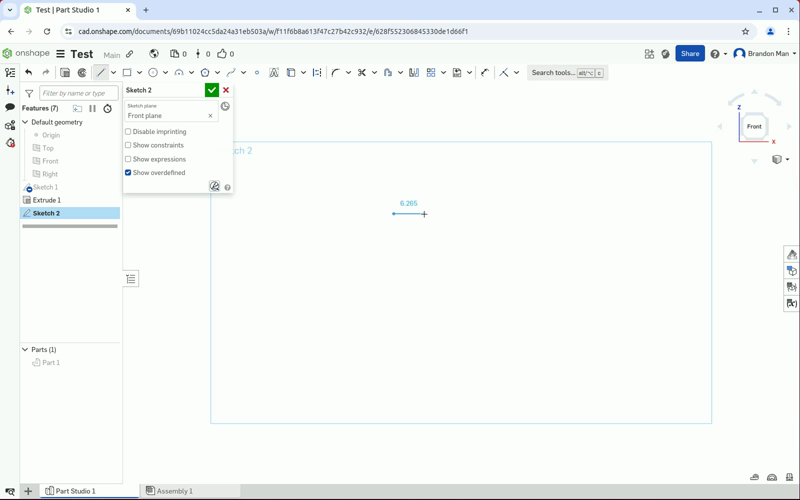
key_up(shift)
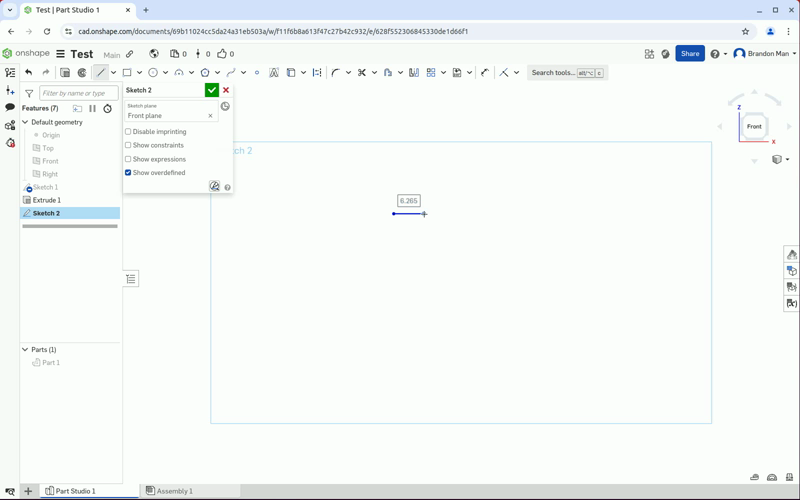
key_down(shift)
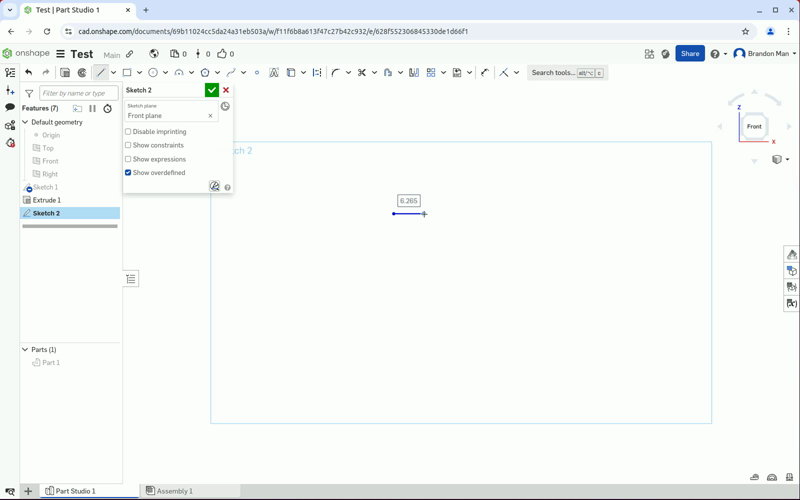
mouse_move(454, 213)
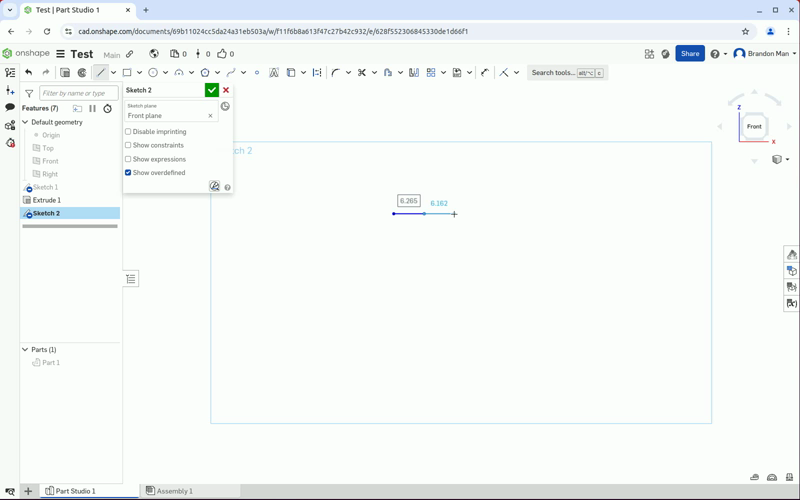
mouse_move(424, 183)
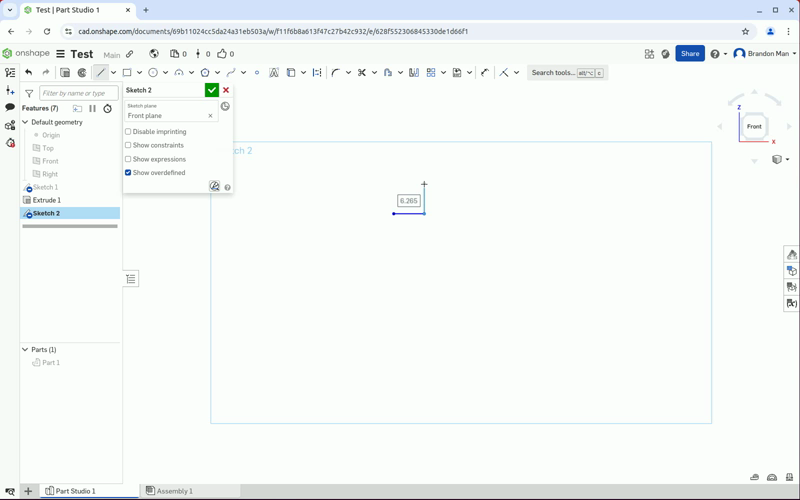
click(424, 183)
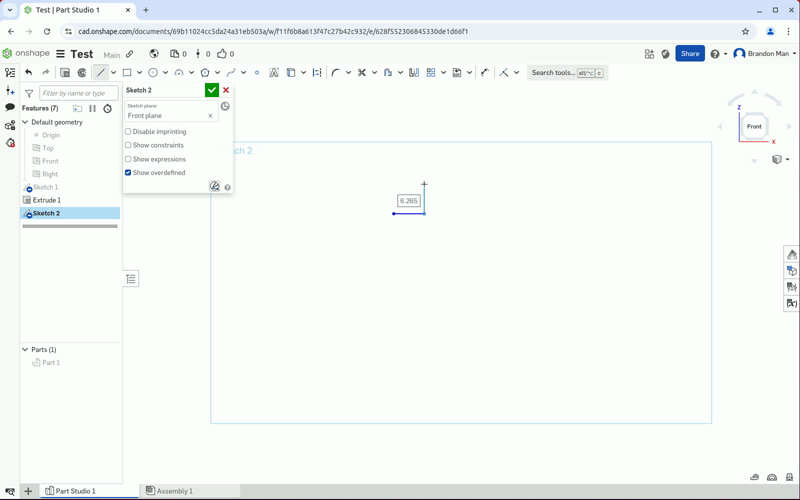
key_up(shift)
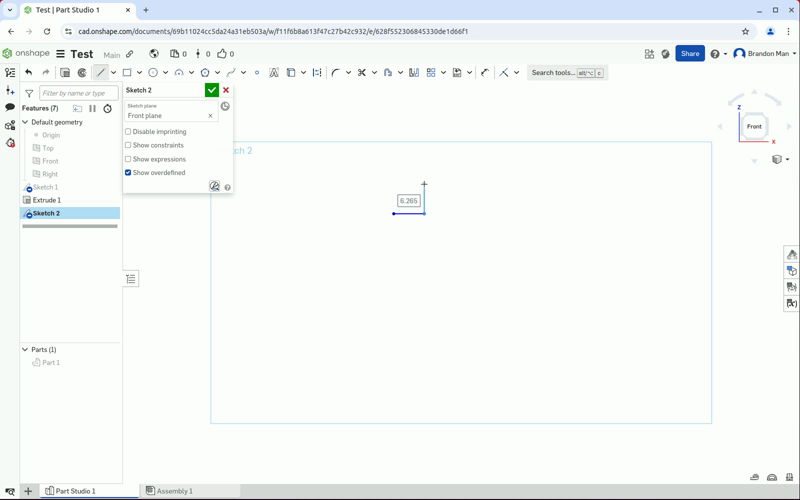
key_down(shift)
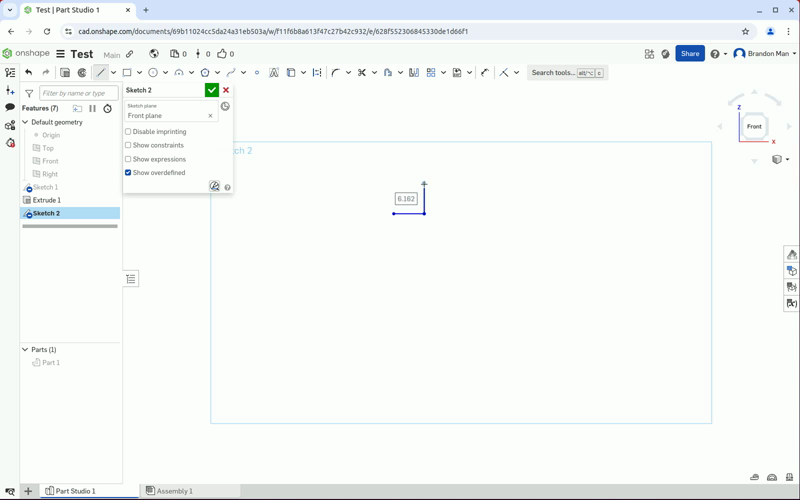
mouse_move(454, 183)
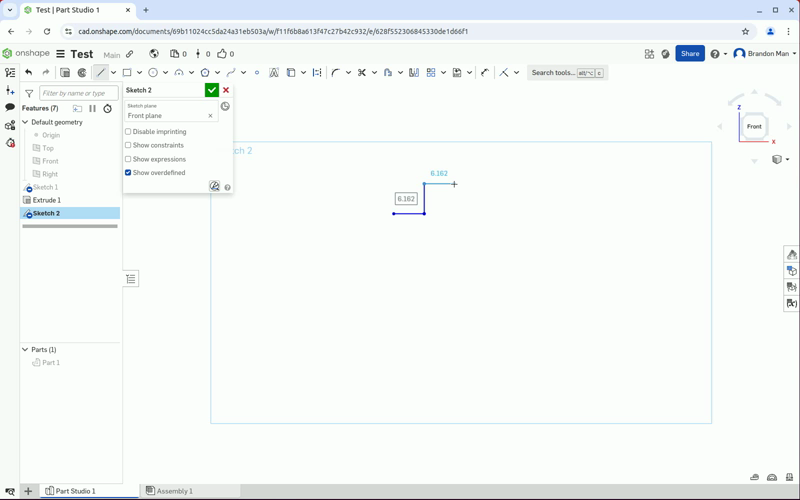
mouse_move(393, 183)
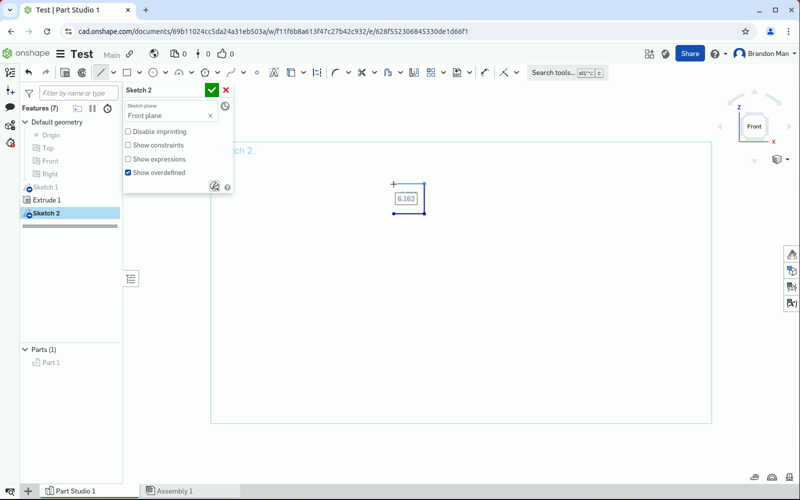
click(393, 183)
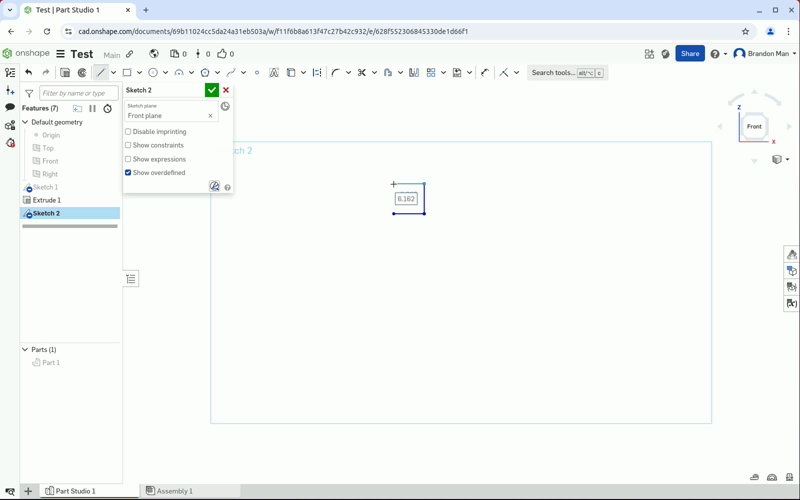
key_up(shift)
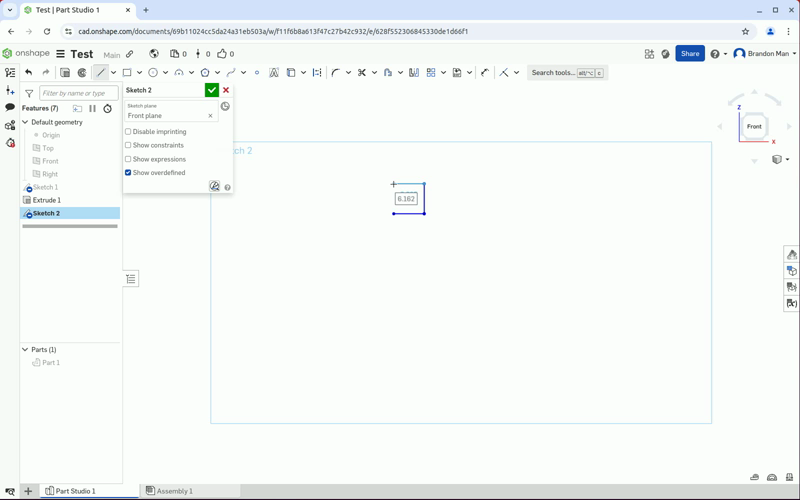
mouse_move(423, 183)
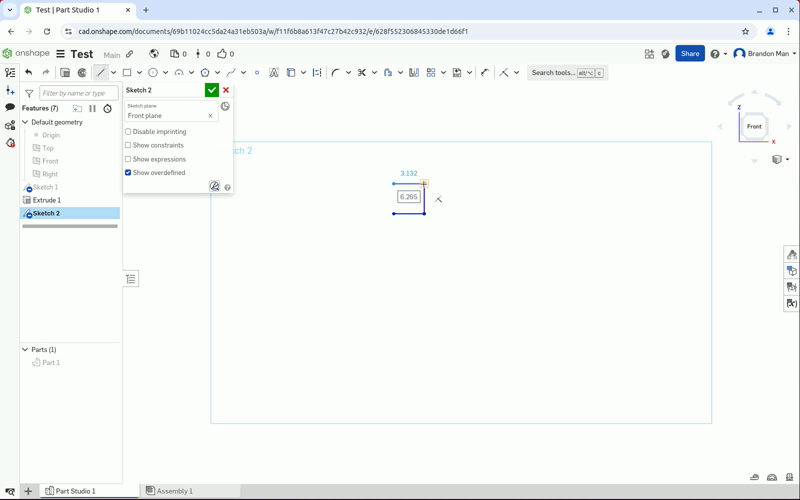
key_down(shift)
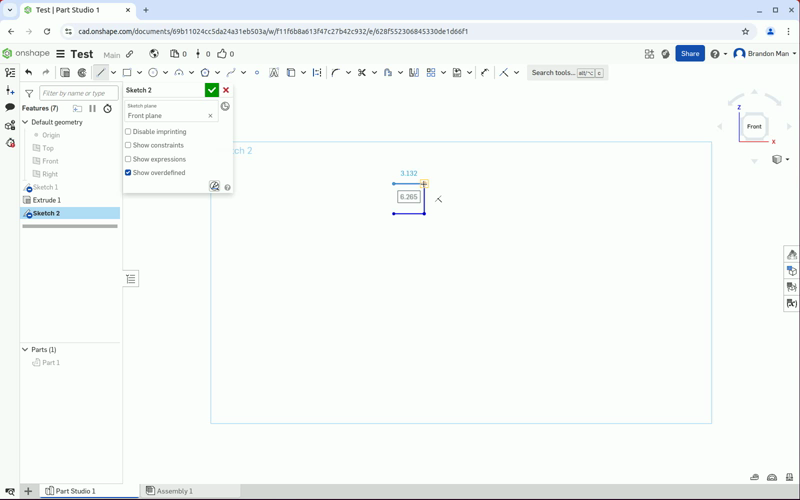
mouse_move(393, 213)
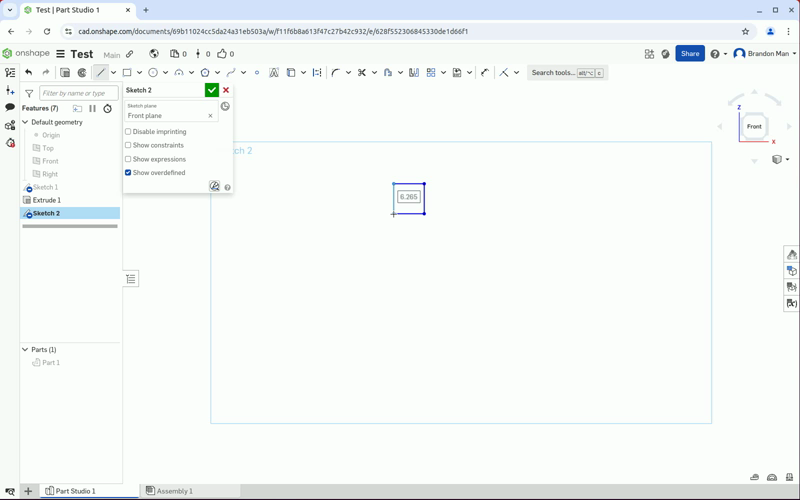
key_up(shift)
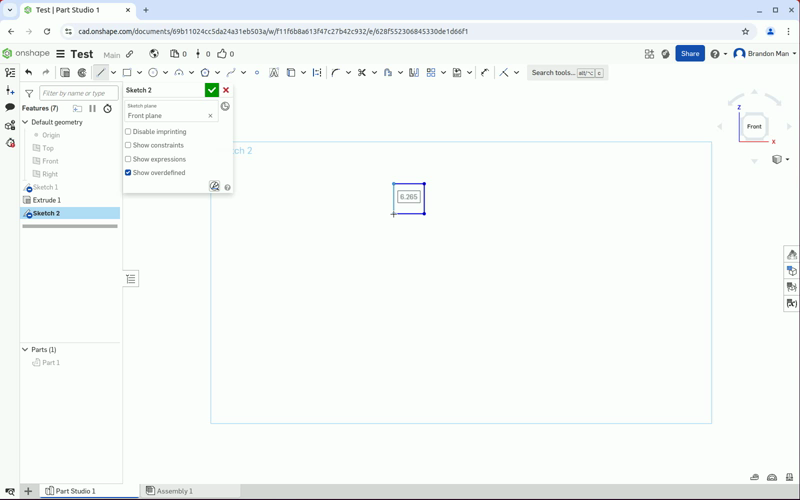
click(393, 213)
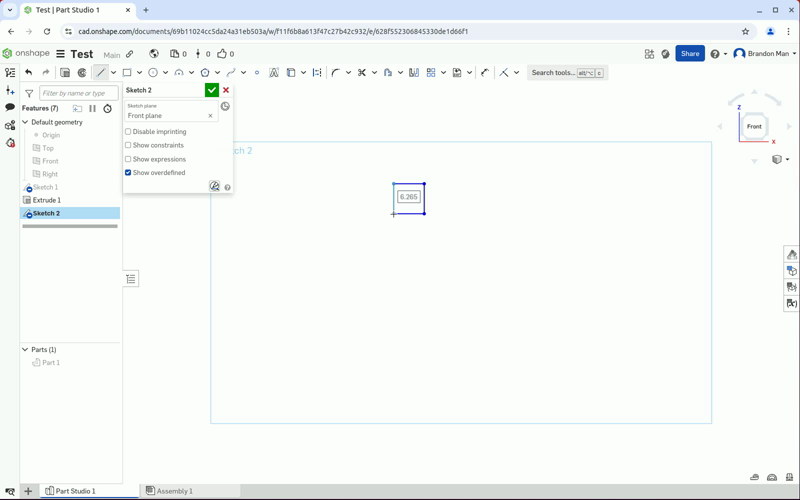
key(esc)
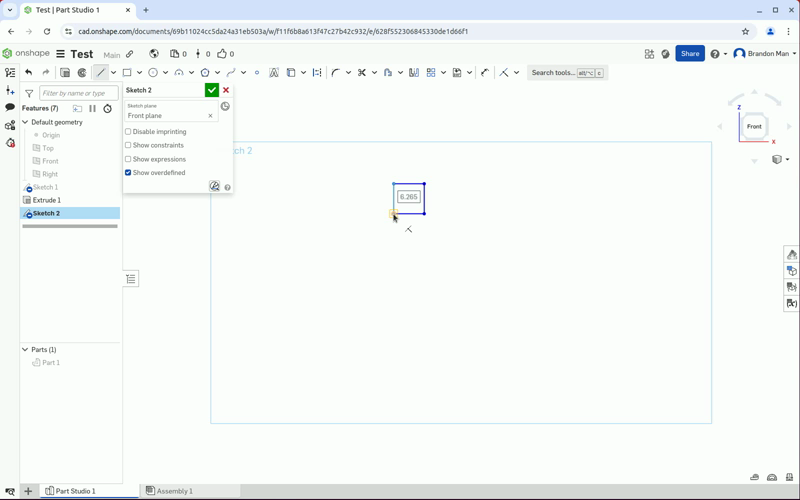
mouse_move(407, 185)
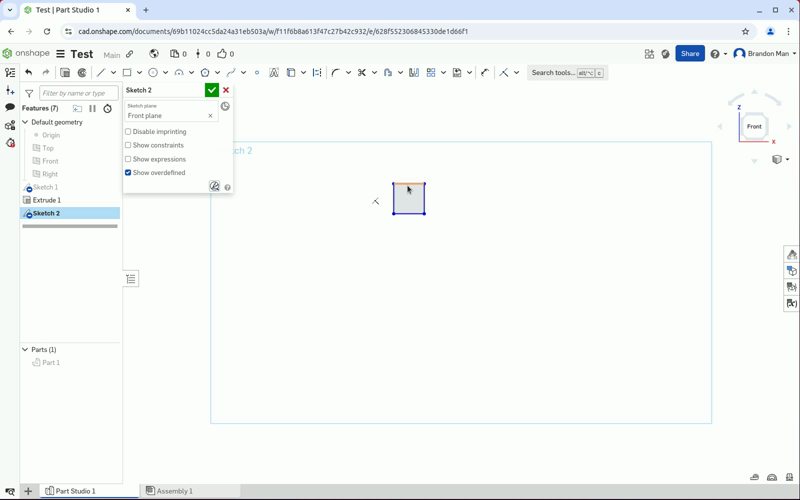
scroll(6)
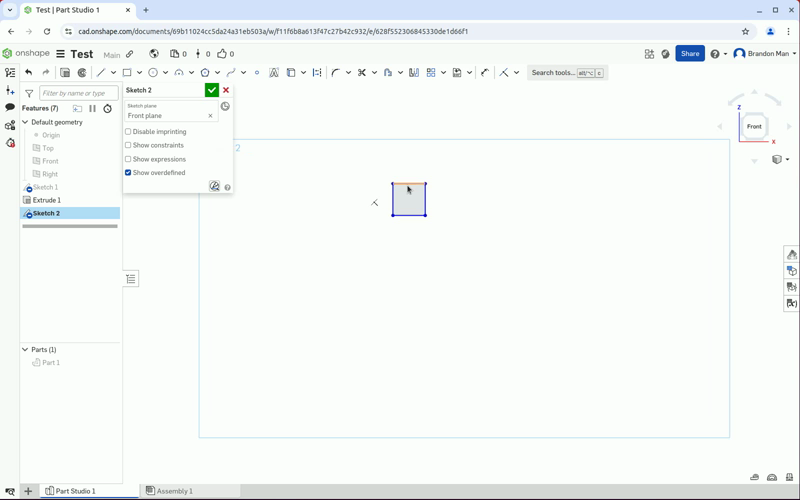
scroll(6)
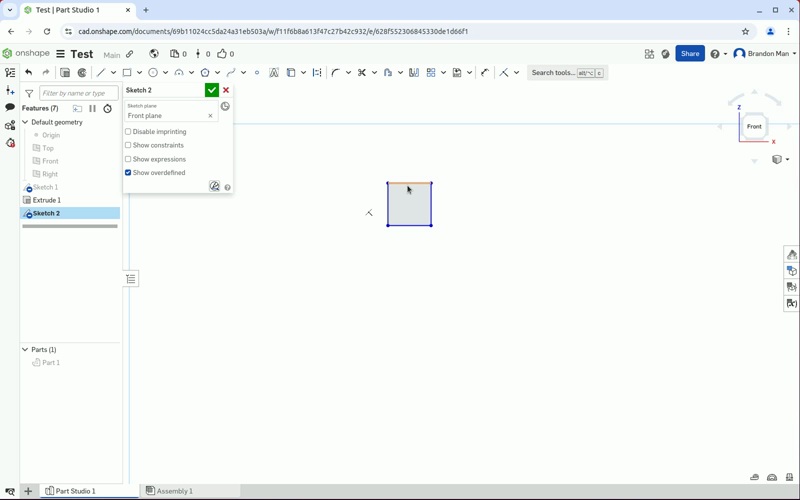
scroll(6)
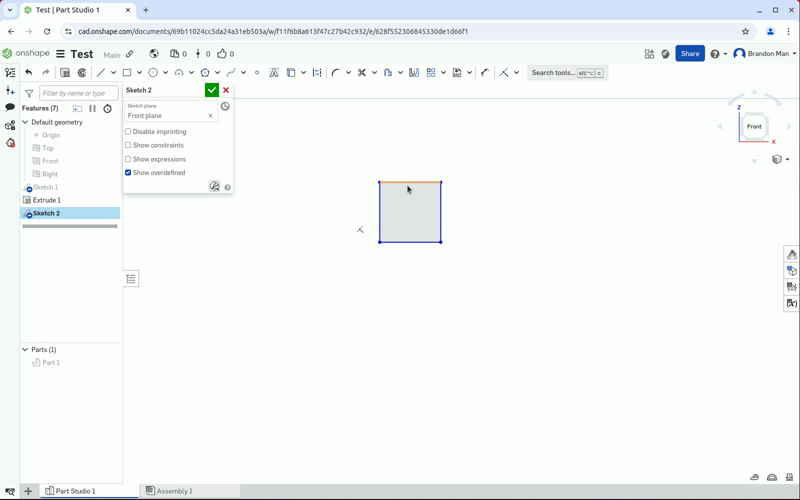
scroll(6)
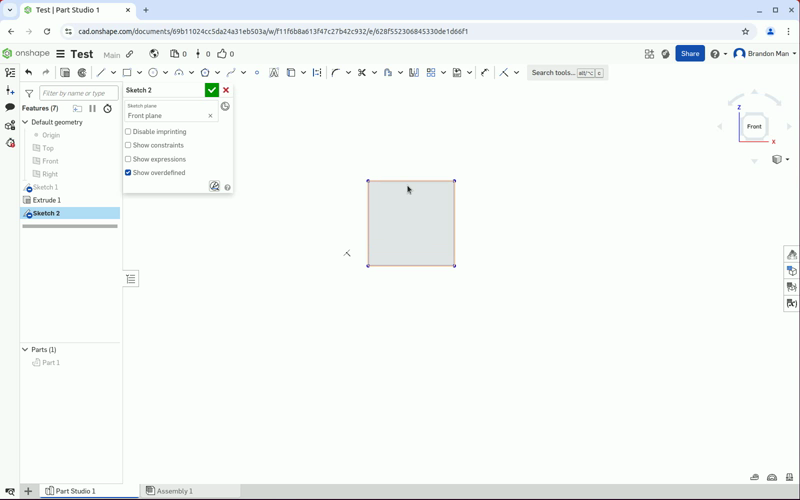
scroll(6)
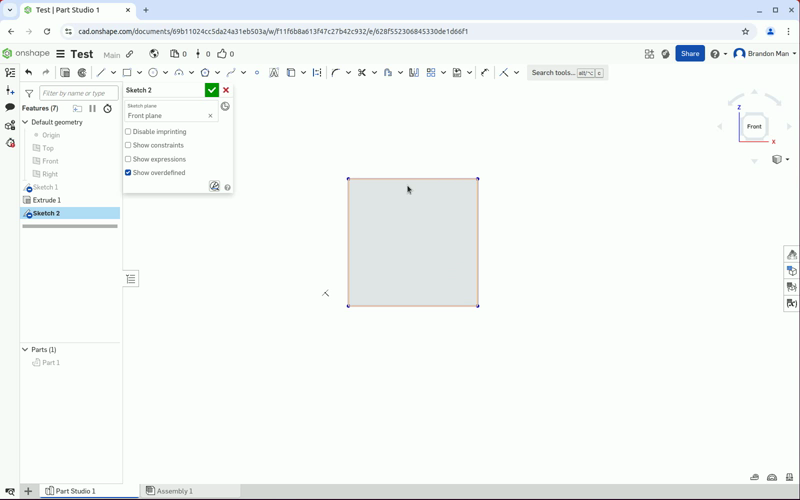
scroll(6)
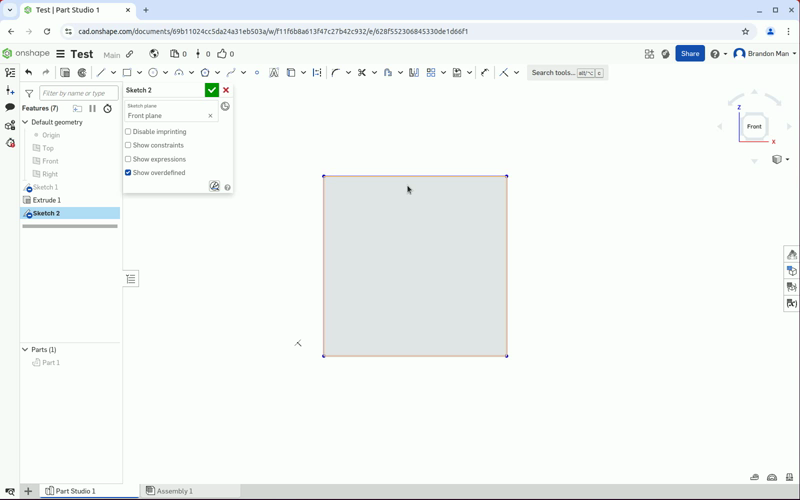
scroll(6)
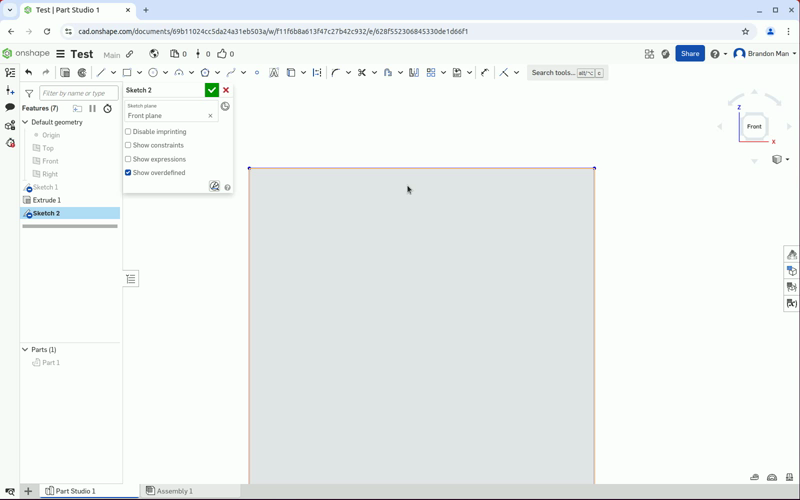
click(407, 185)
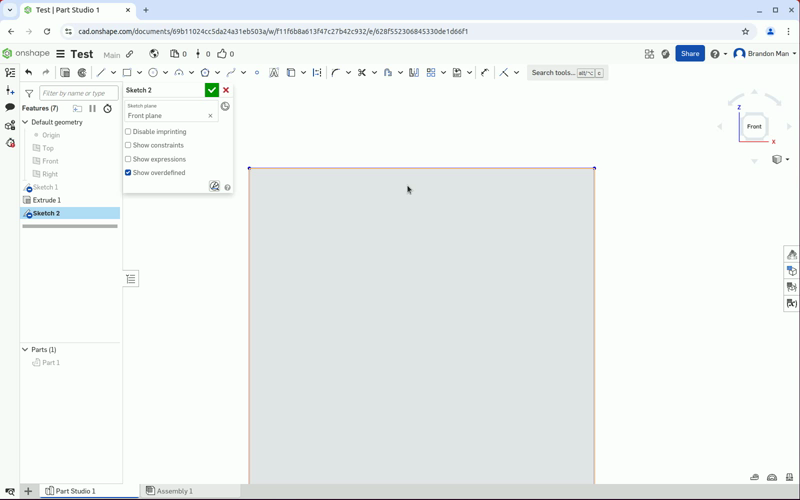
scroll(-6)
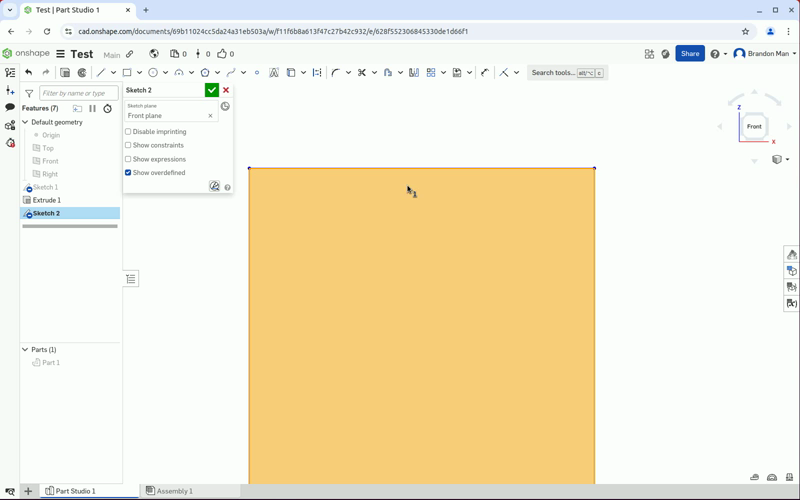
scroll(-6)
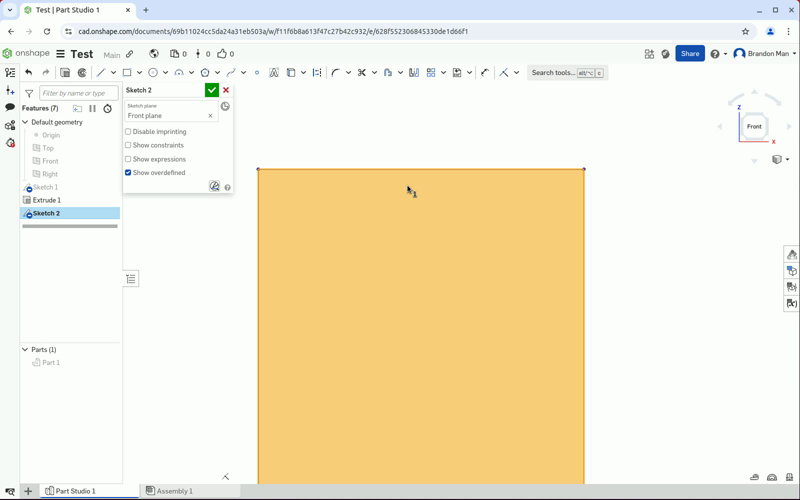
scroll(-6)
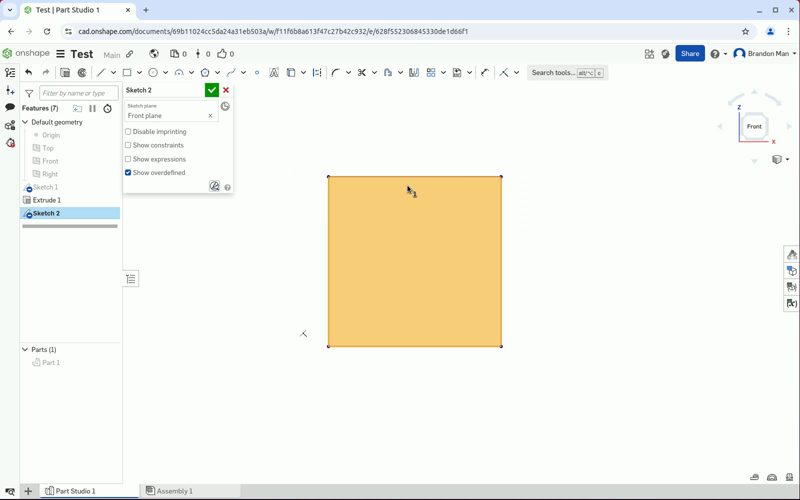
scroll(-6)
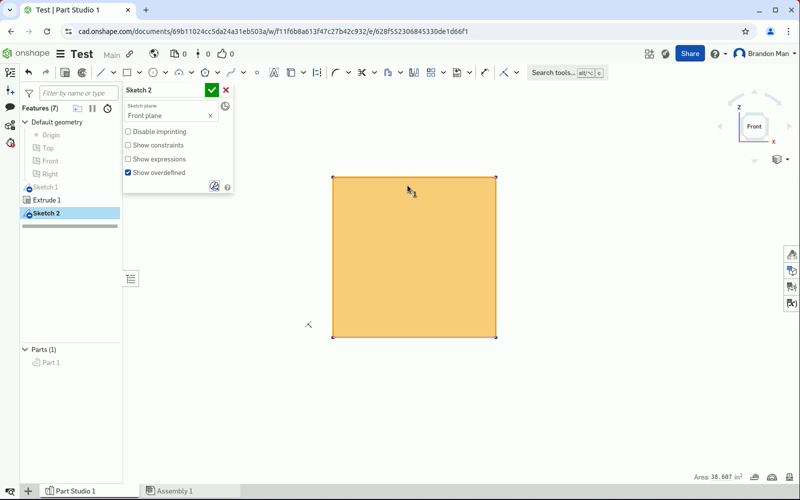
scroll(-6)
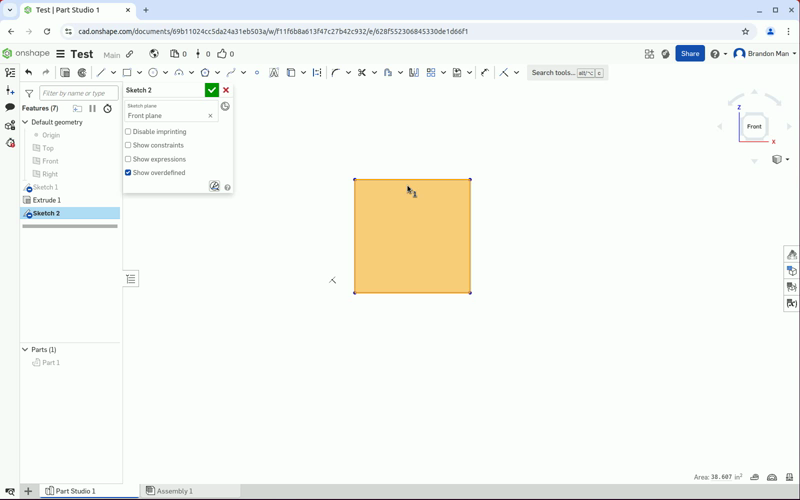
scroll(-6)
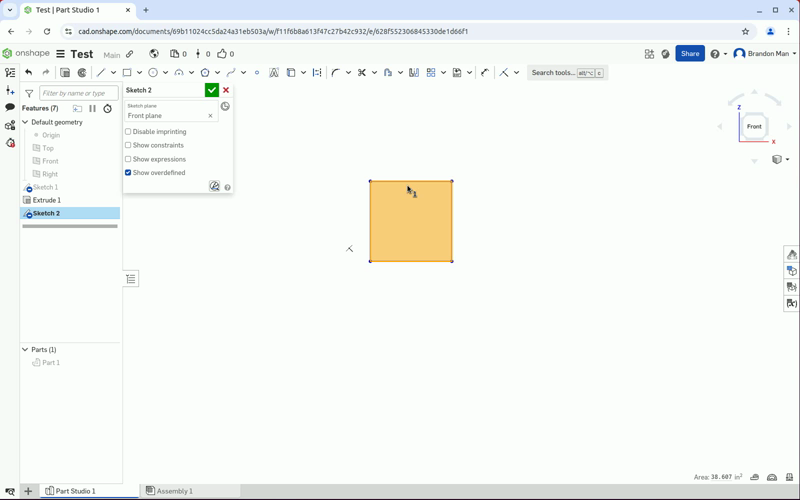
scroll(-6)
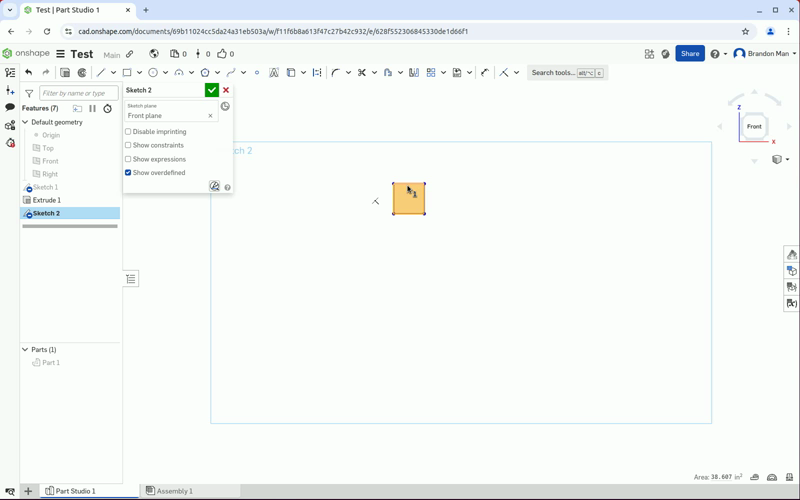
mouse_move(73, 352)
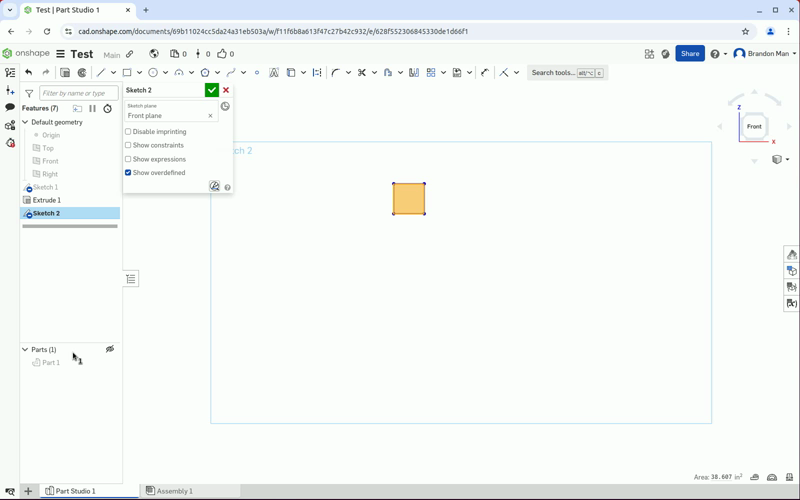
key(shift+y)
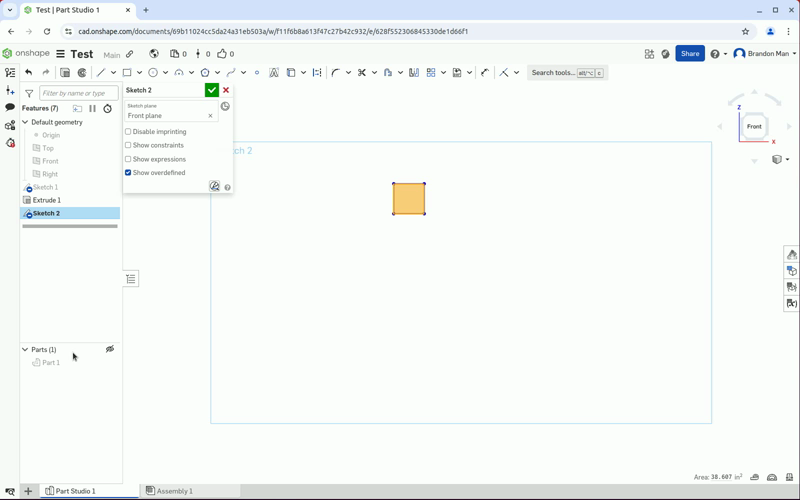
key(shift+e)
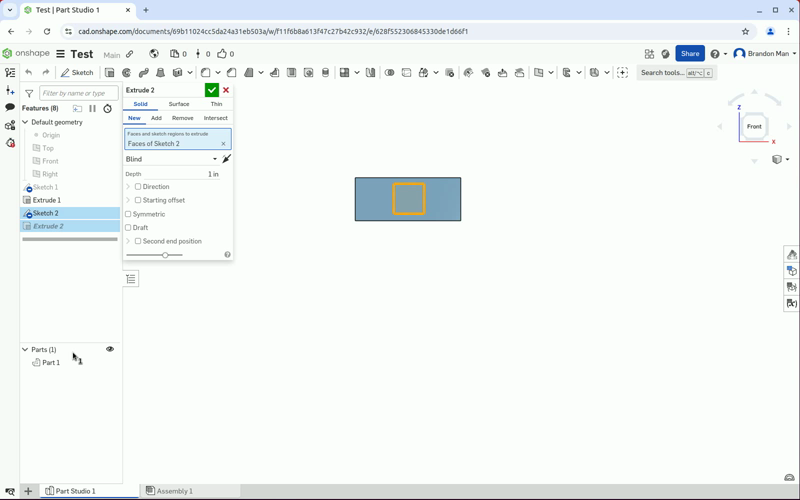
mouse_move(143, 106)
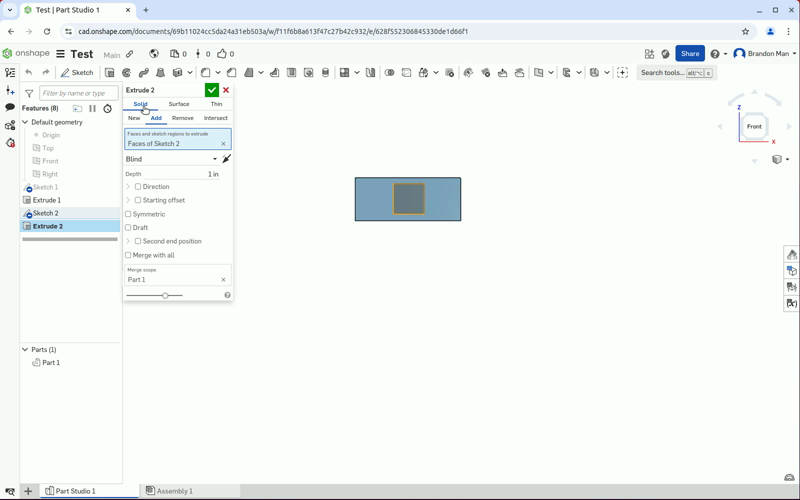
click(143, 106)
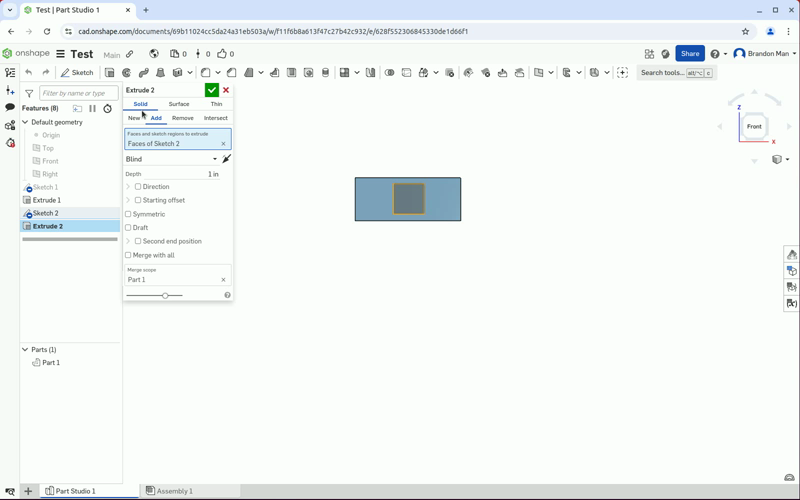
mouse_move(137, 120)
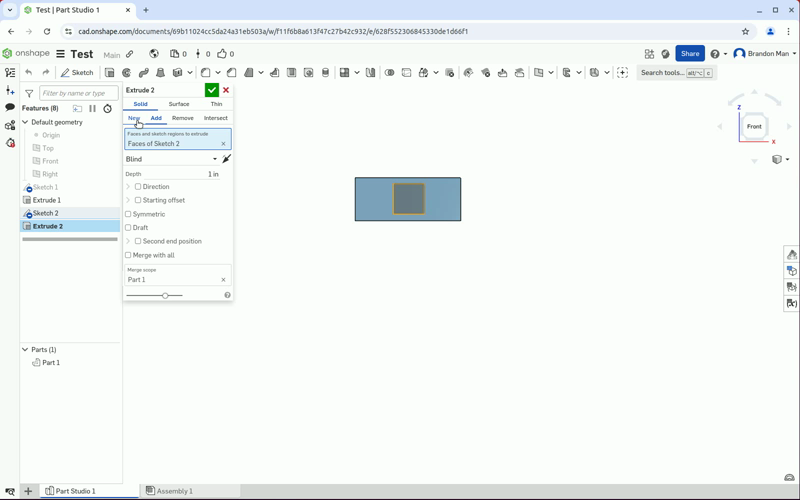
click(137, 120)
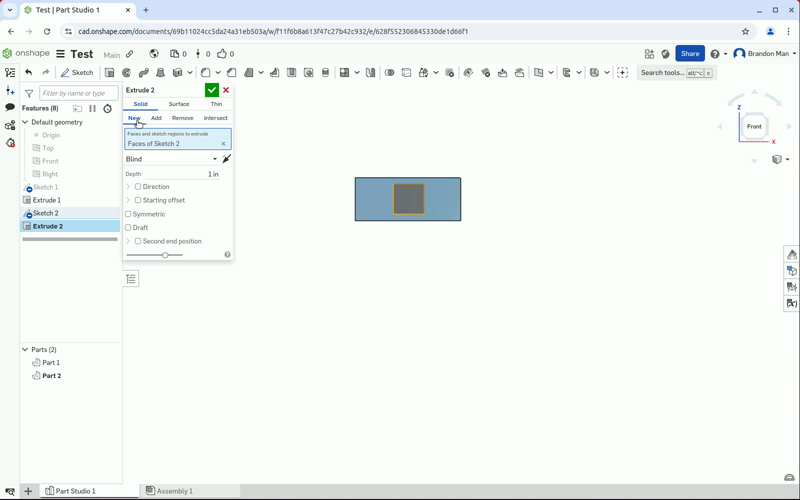
key(tab, 4)
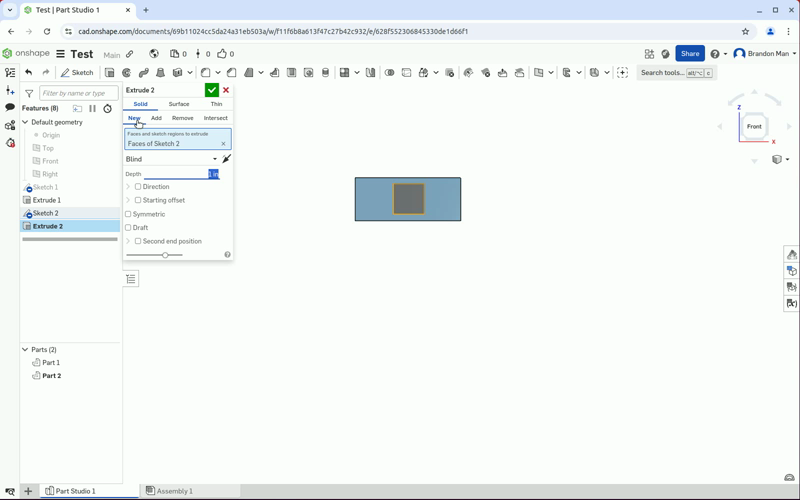
text(1.444)
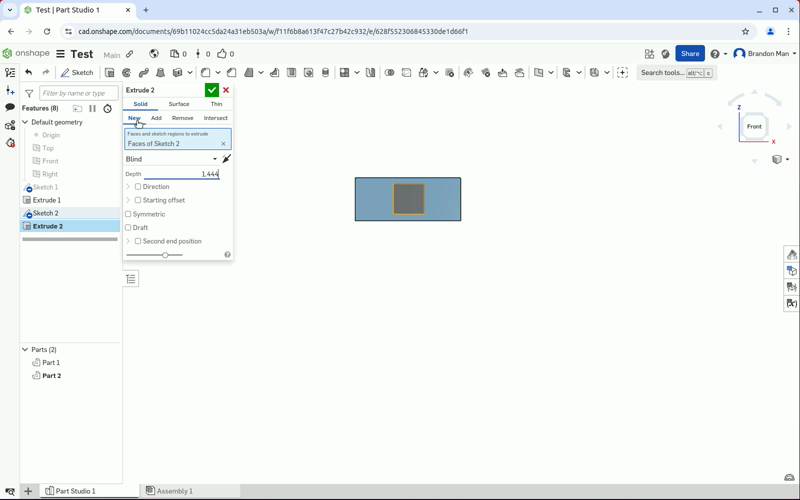
key(enter)
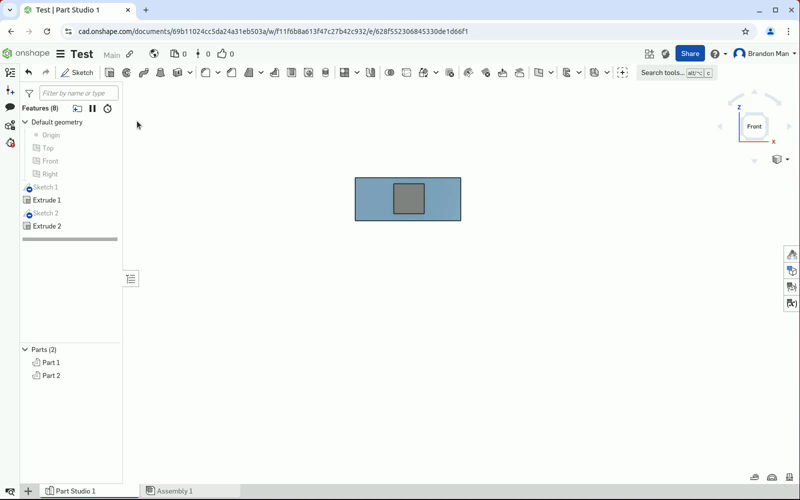
key(shift+h)
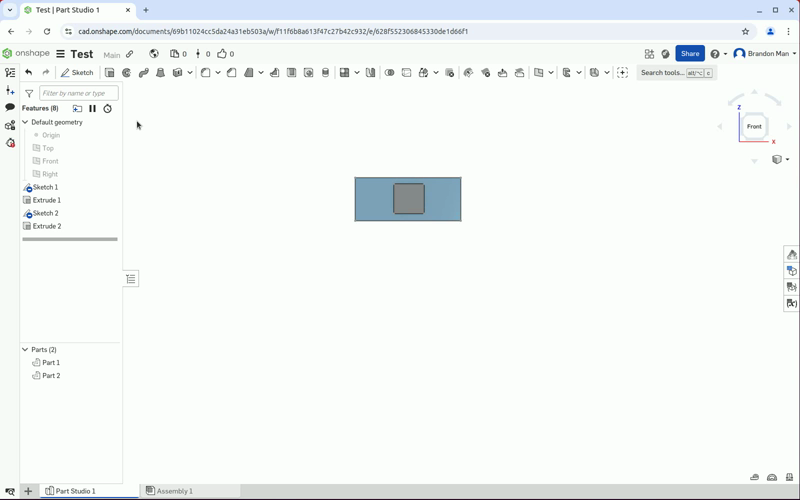
key(shift+h)
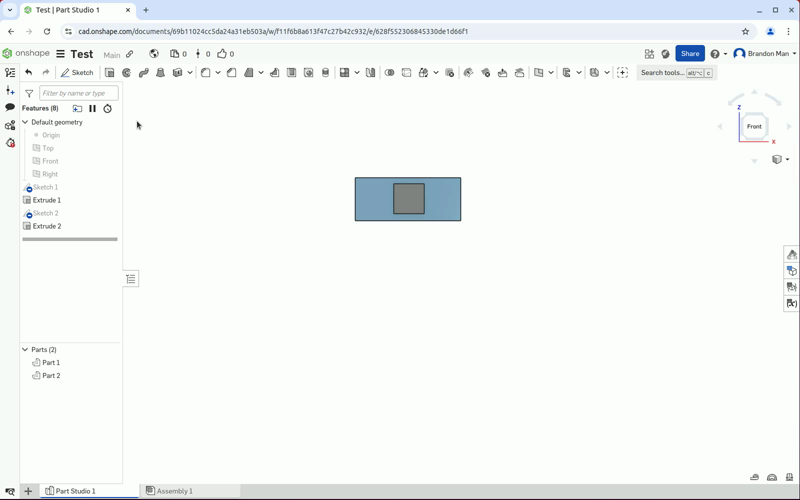
mouse_move(73, 189)
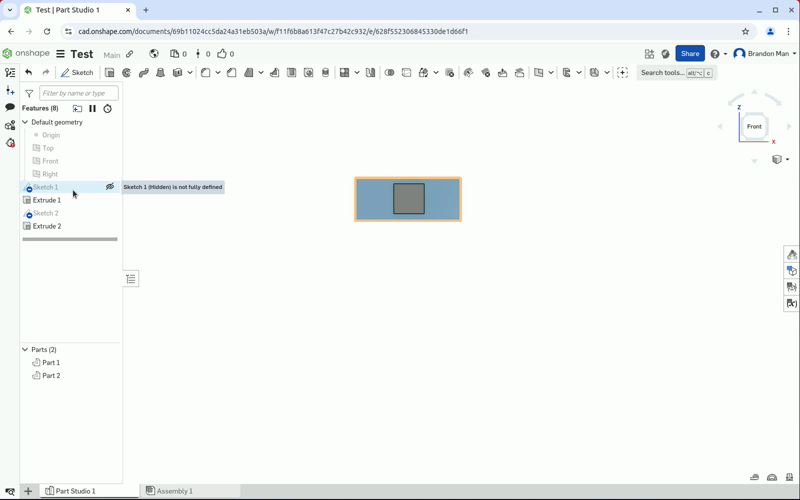
click(73, 189)
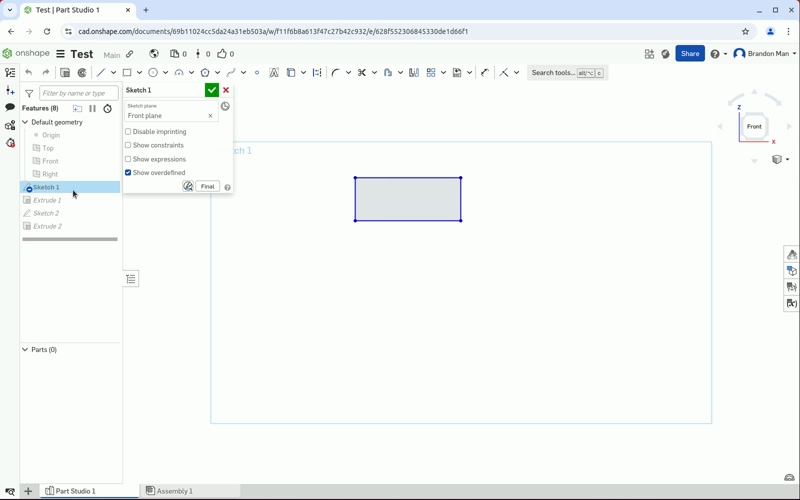
mouse_move(229, 92)
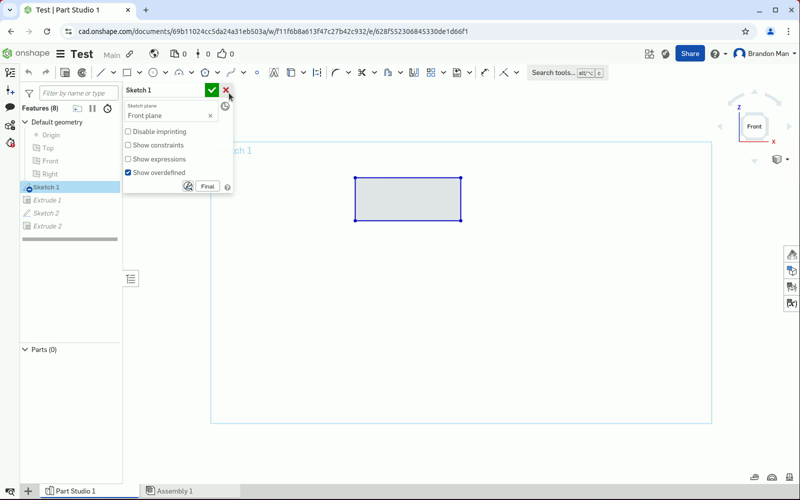
click(229, 92)
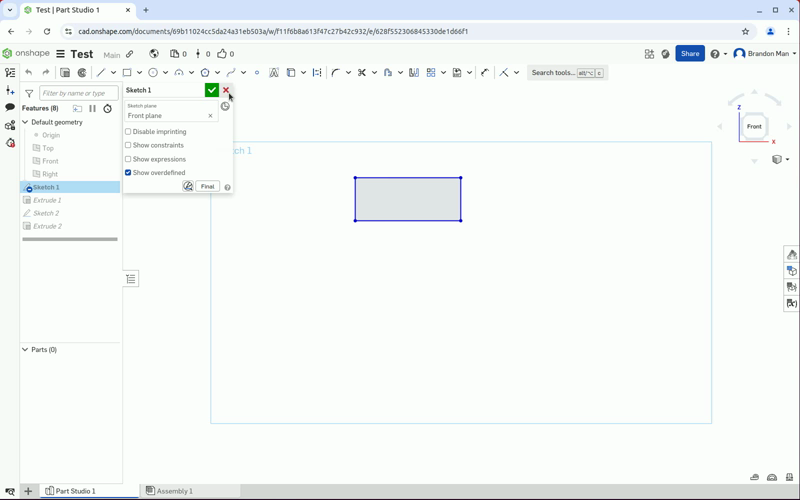
key(shift+s)
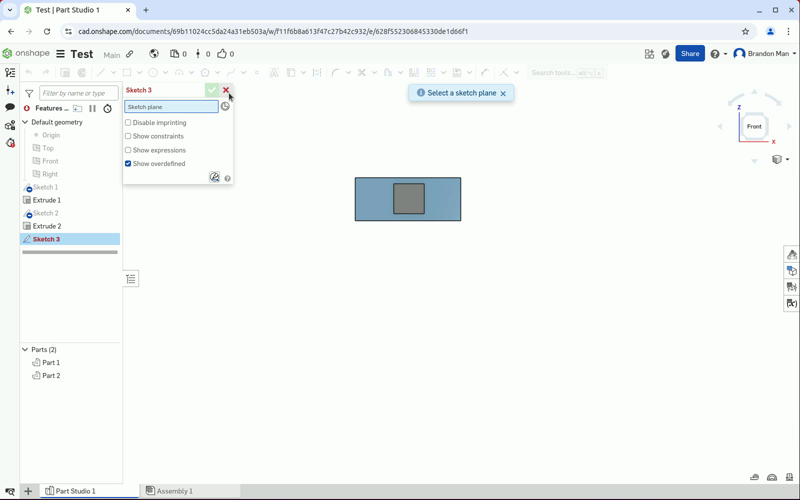
mouse_move(73, 163)
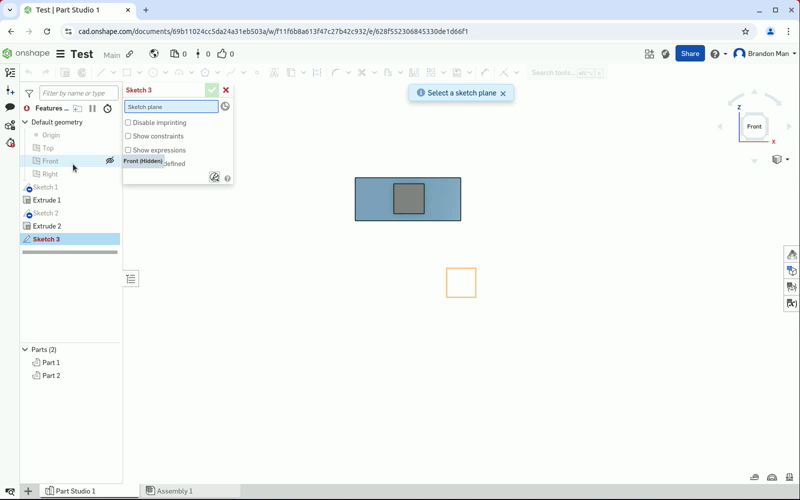
click(73, 163)
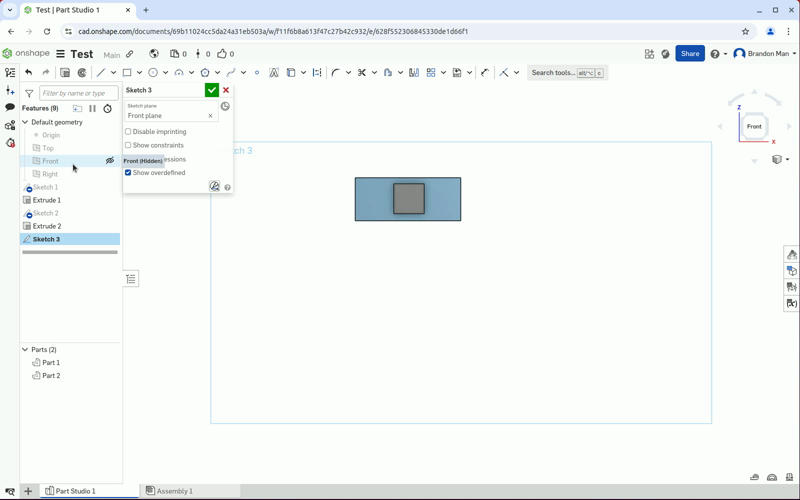
mouse_move(73, 352)
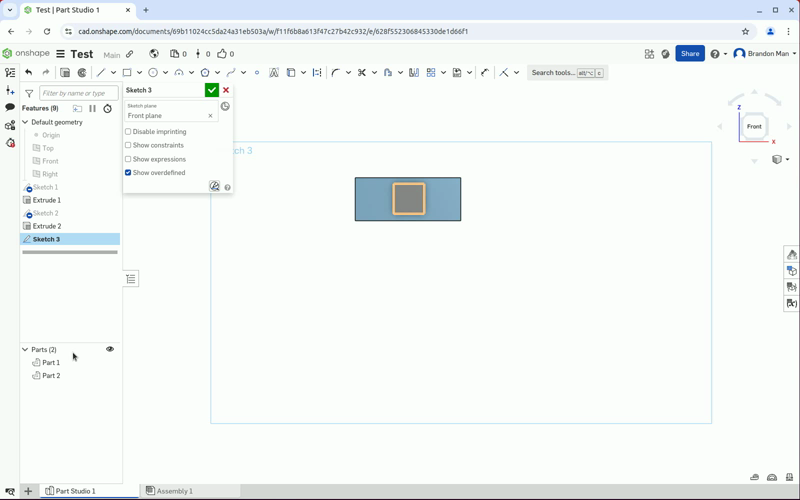
key(y)
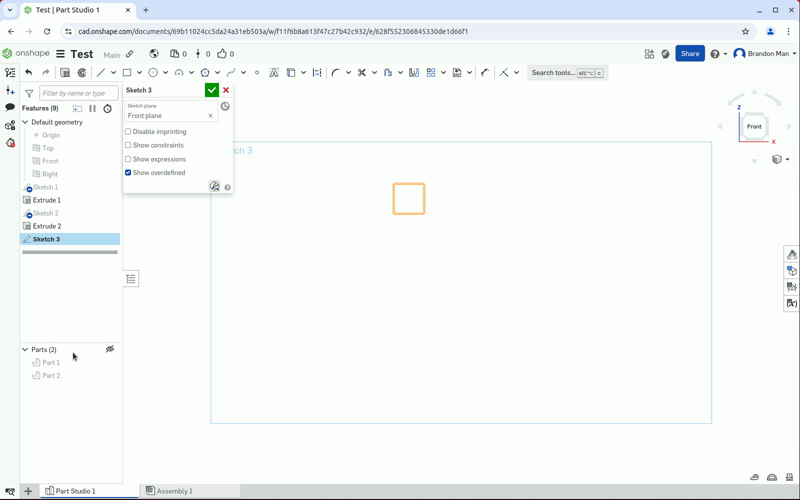
key(l)
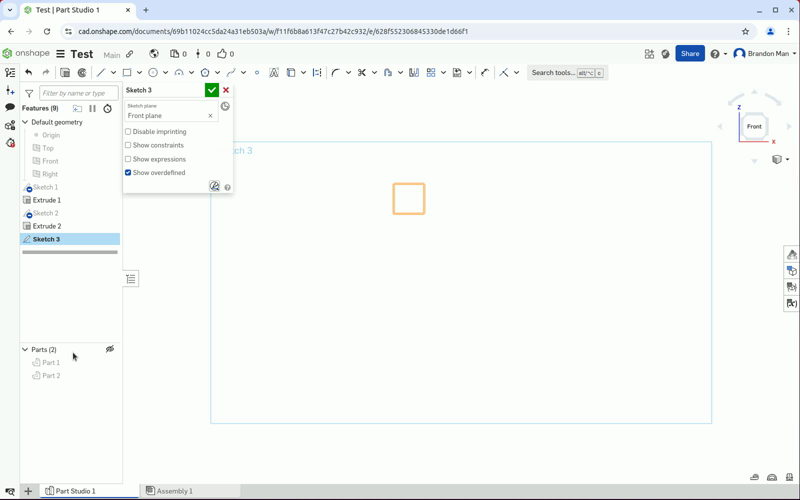
key_down(shift)
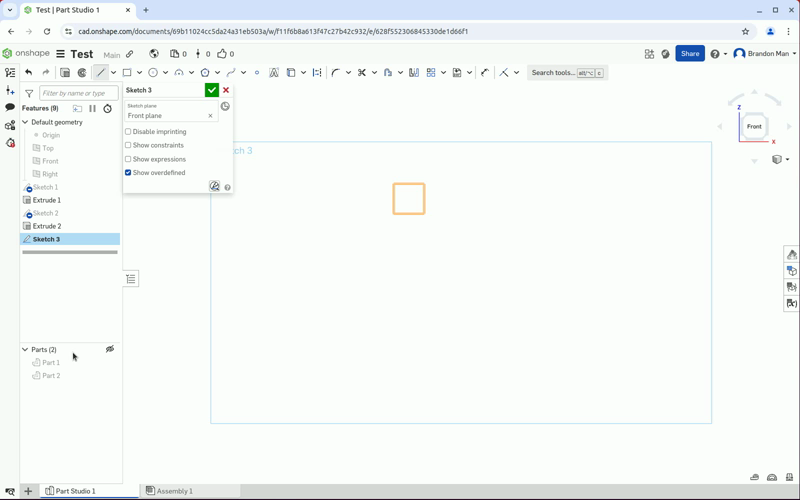
mouse_move(348, 209)
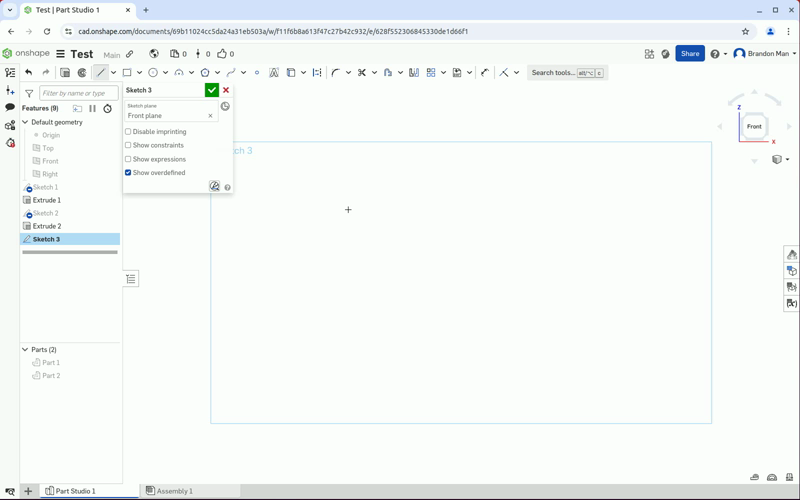
click(348, 209)
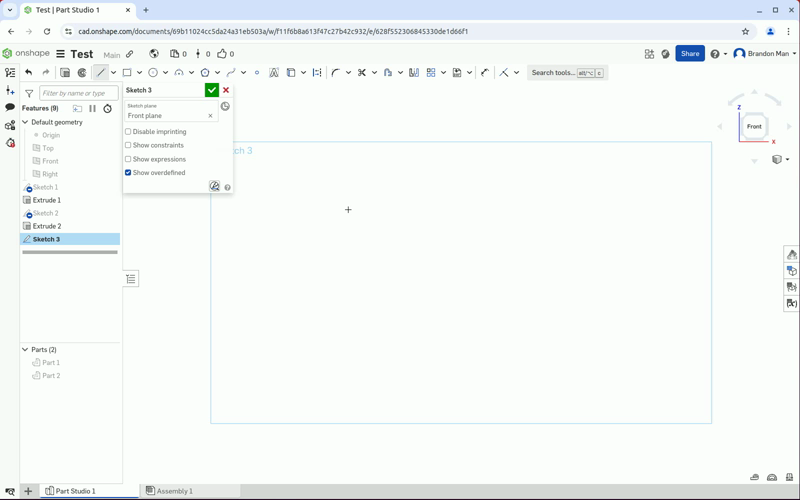
key_up(shift)
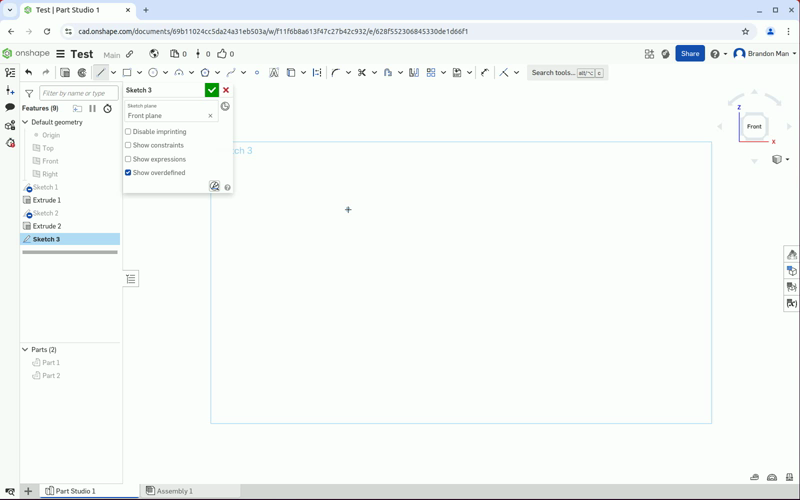
key_down(shift)
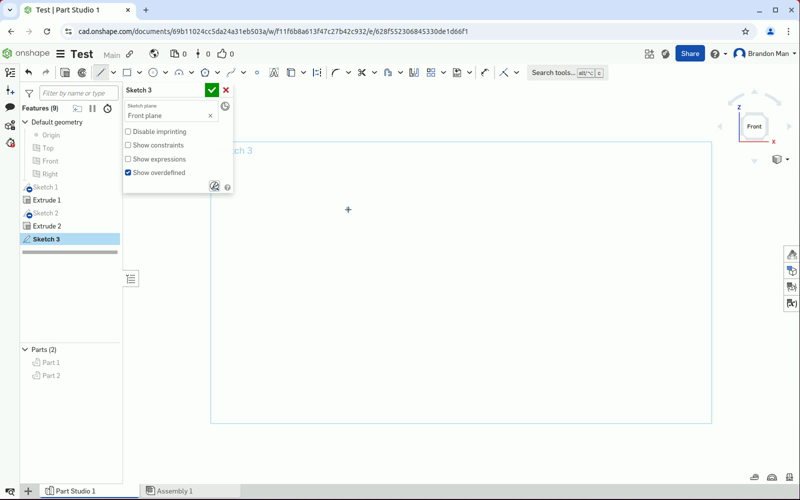
mouse_move(378, 209)
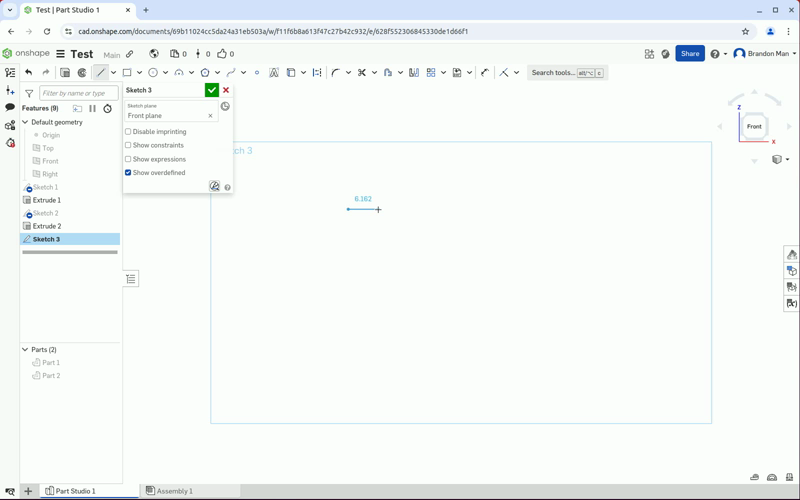
mouse_move(373, 209)
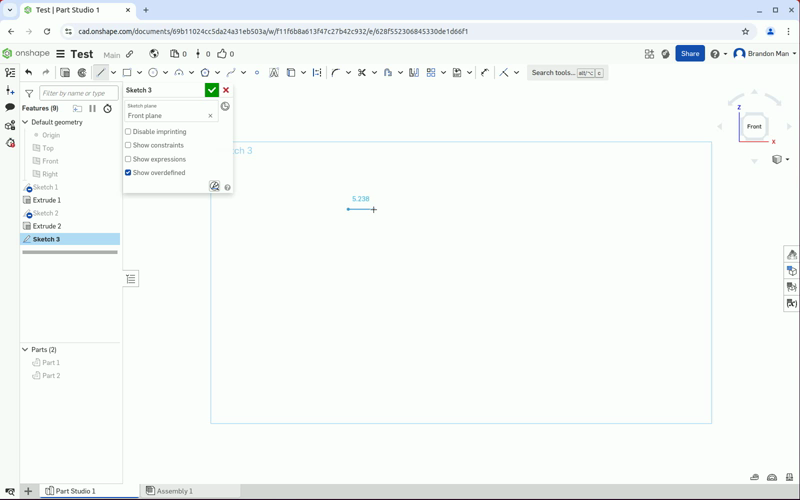
click(373, 209)
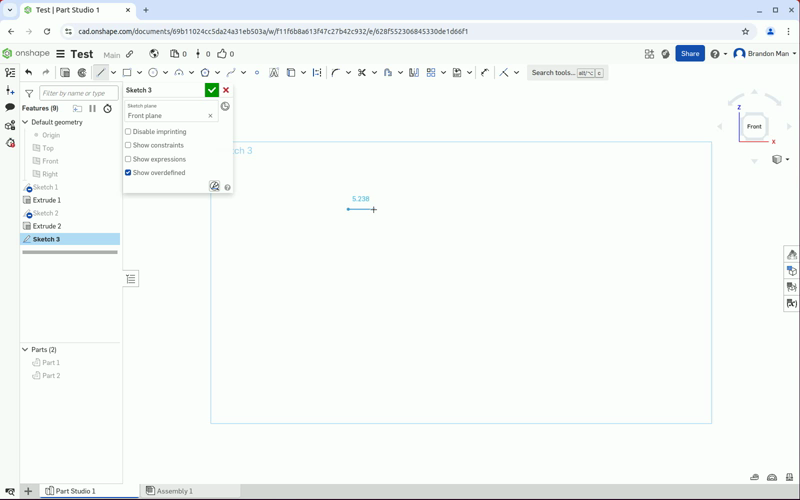
key_up(shift)
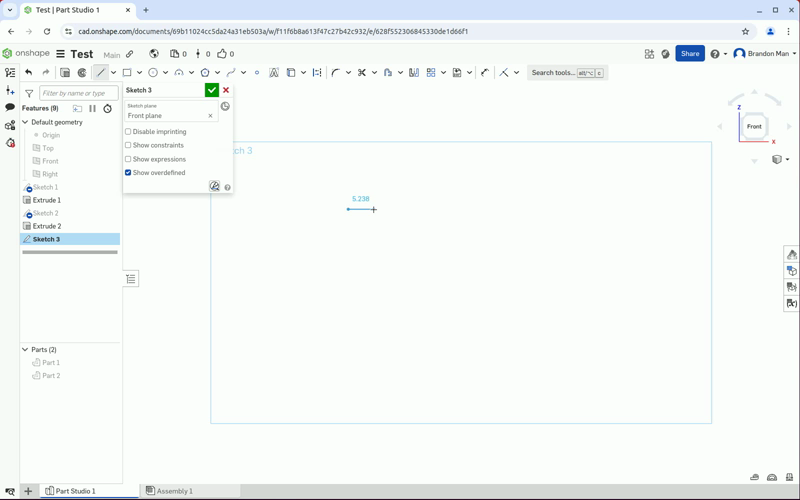
key_down(shift)
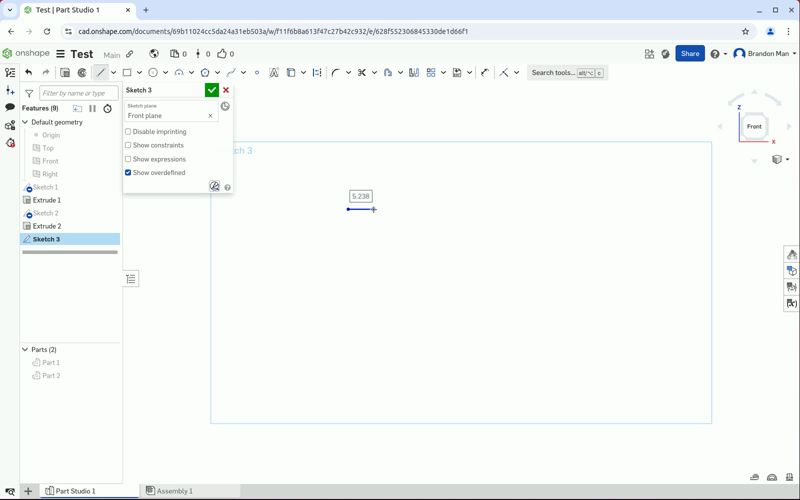
mouse_move(403, 209)
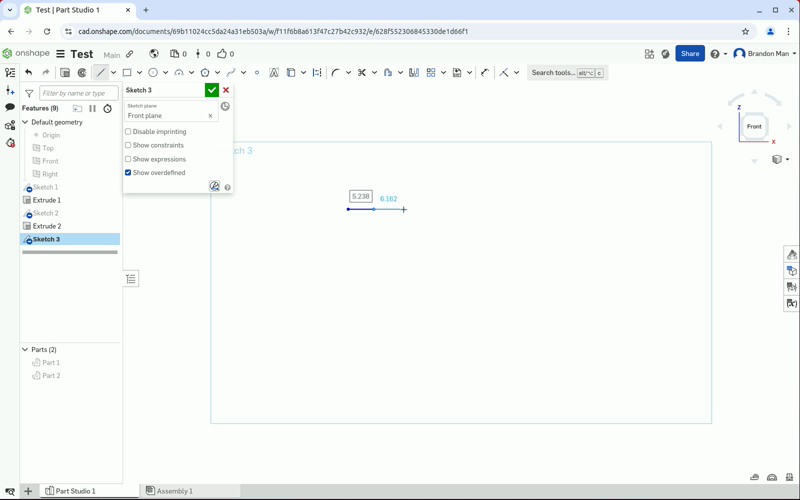
mouse_move(373, 189)
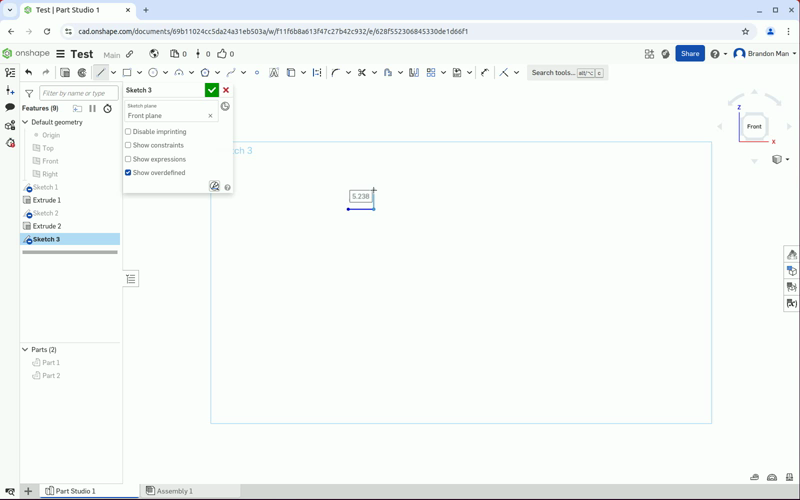
click(373, 189)
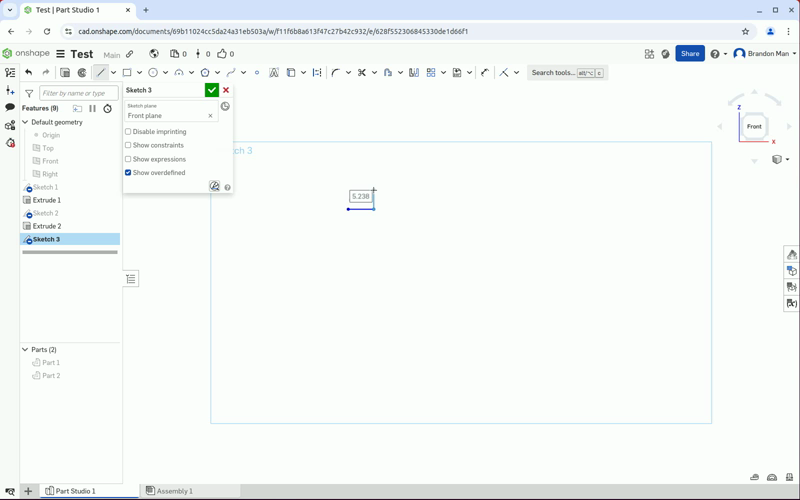
key_up(shift)
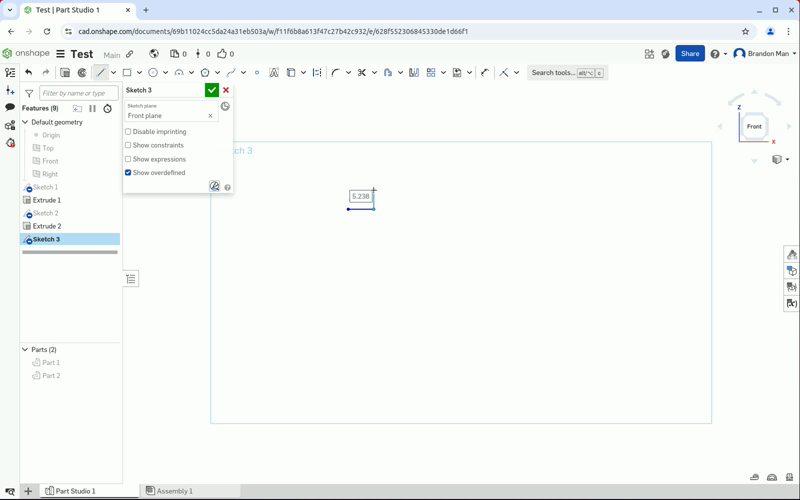
key_down(shift)
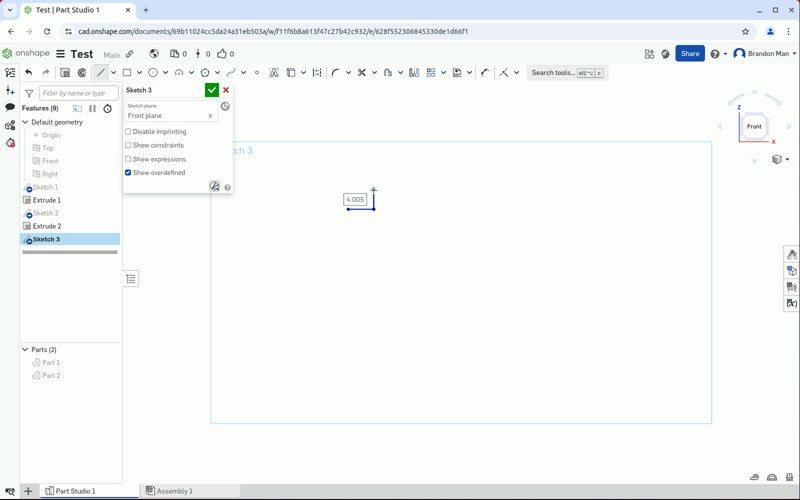
mouse_move(403, 189)
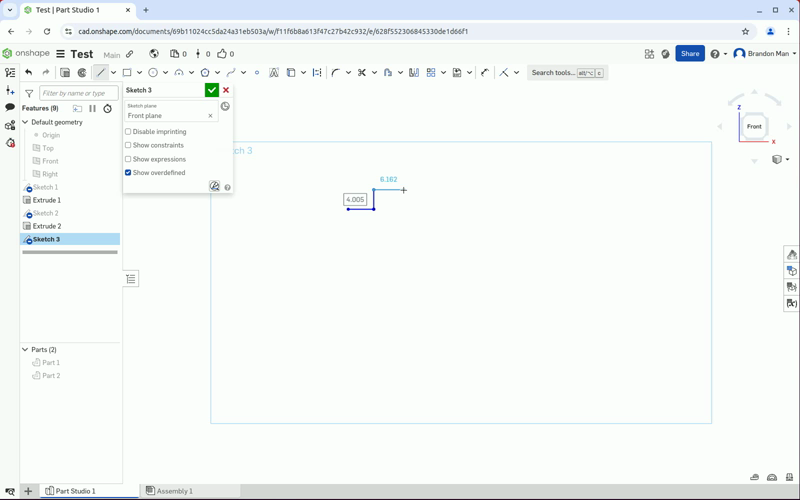
mouse_move(348, 189)
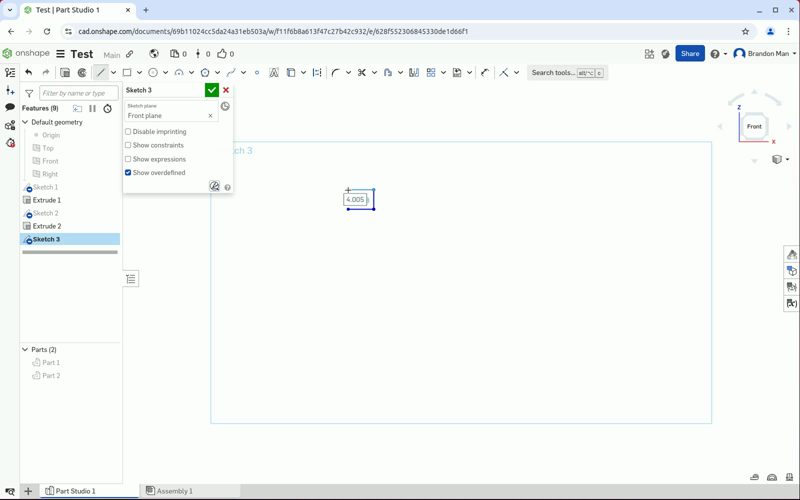
click(348, 189)
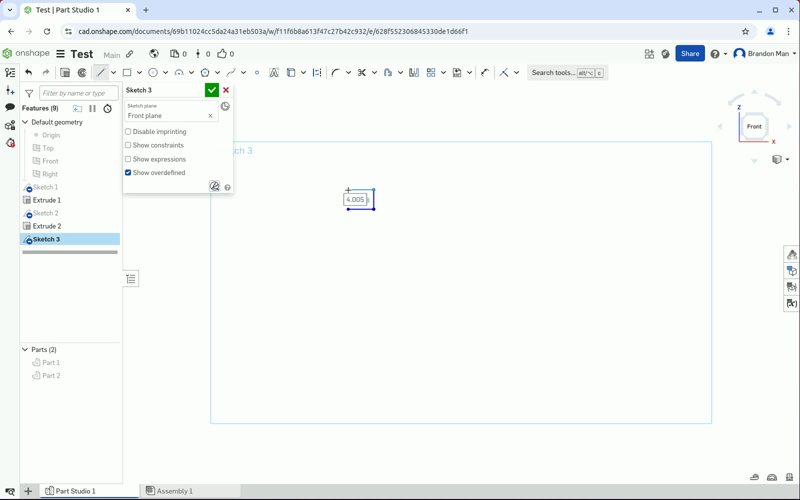
key_up(shift)
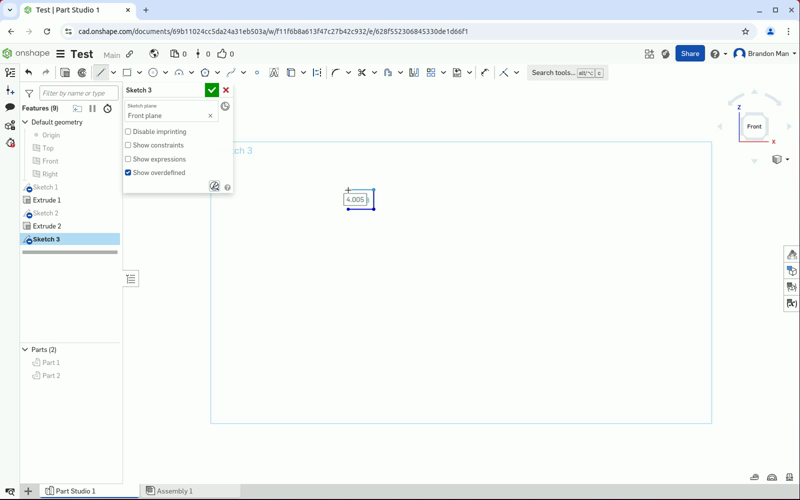
mouse_move(378, 189)
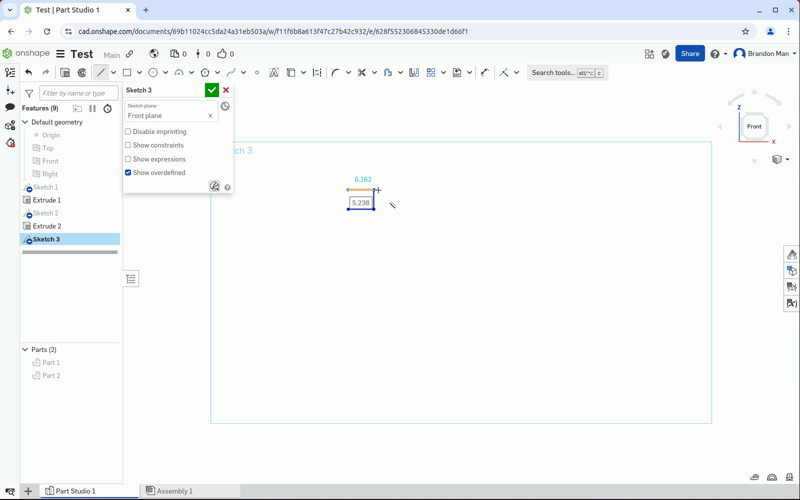
key_down(shift)
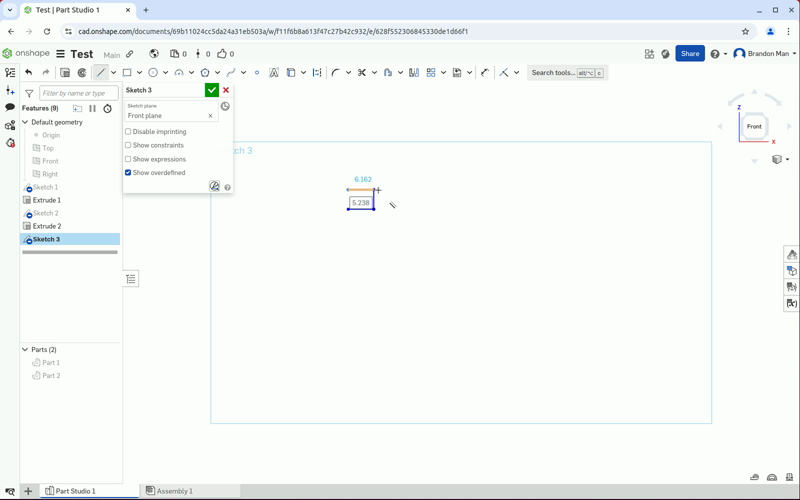
mouse_move(348, 209)
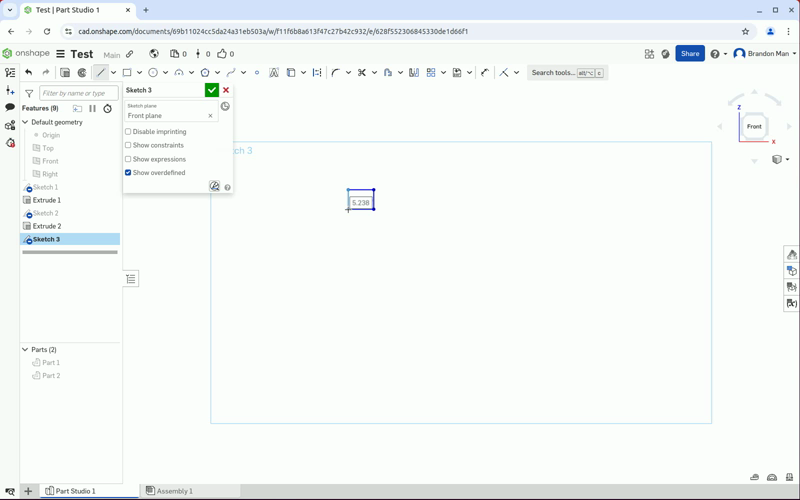
key_up(shift)
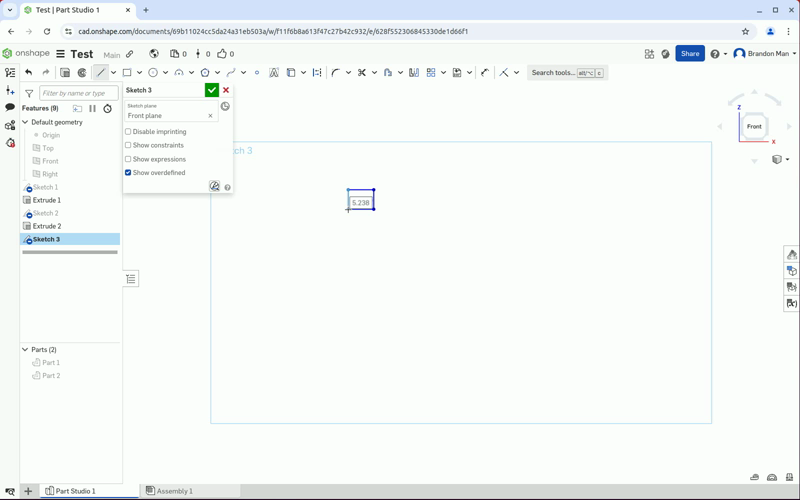
click(348, 209)
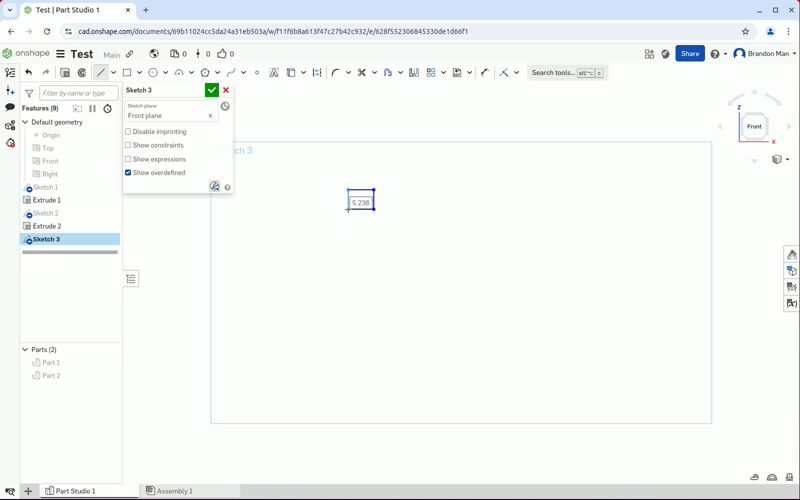
key(esc)
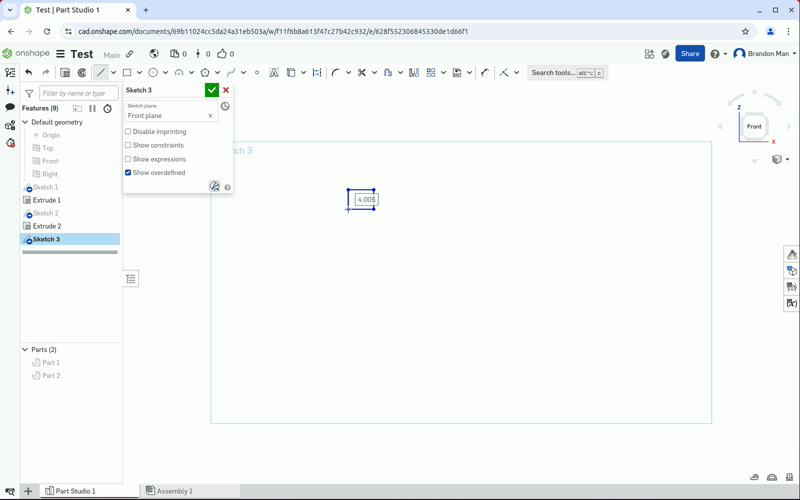
mouse_move(355, 200)
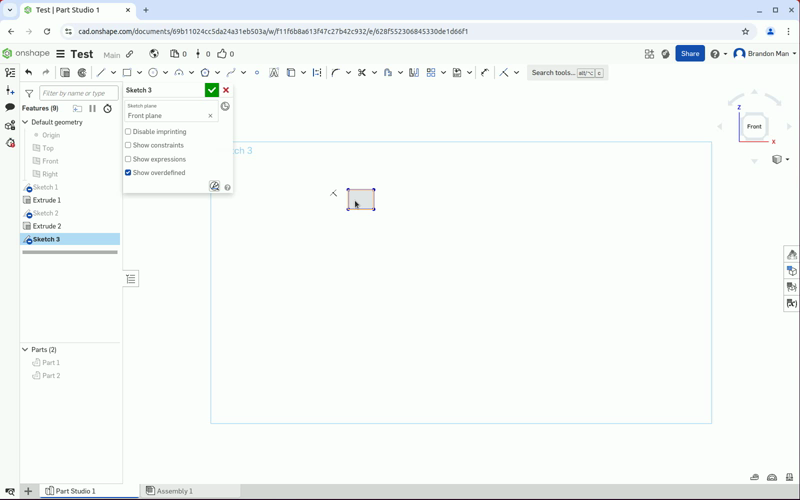
scroll(6)
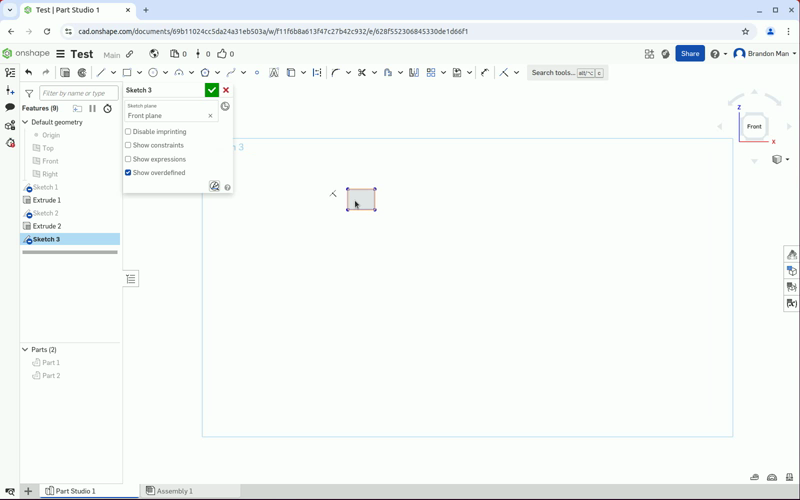
scroll(6)
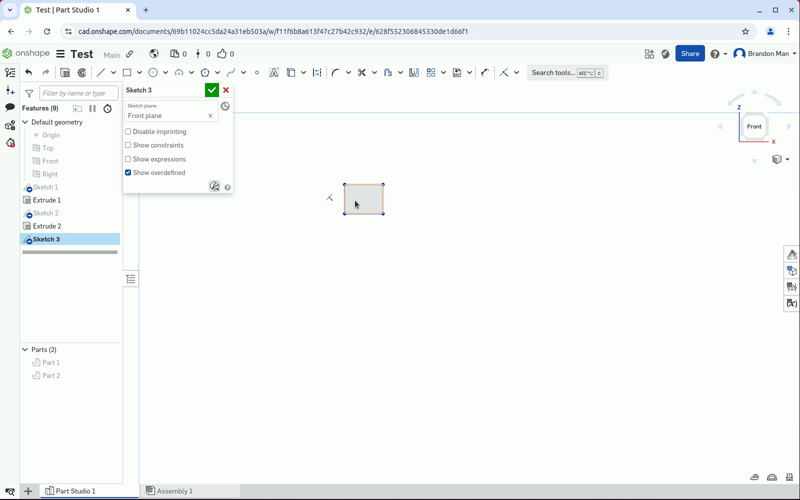
scroll(6)
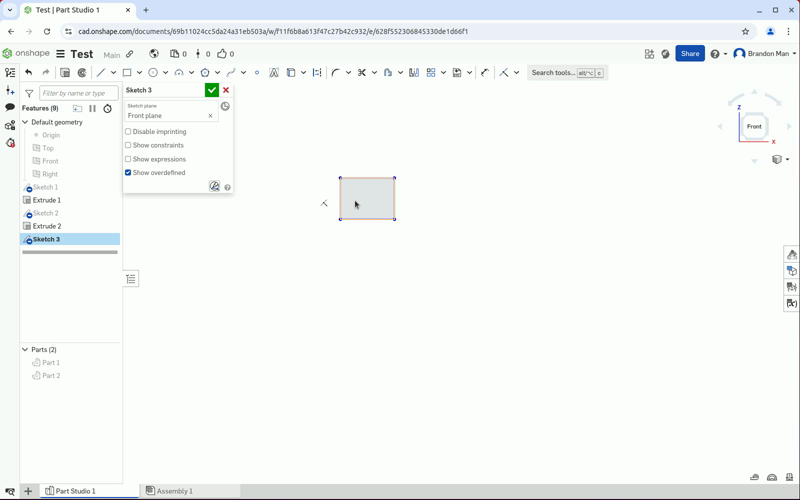
scroll(6)
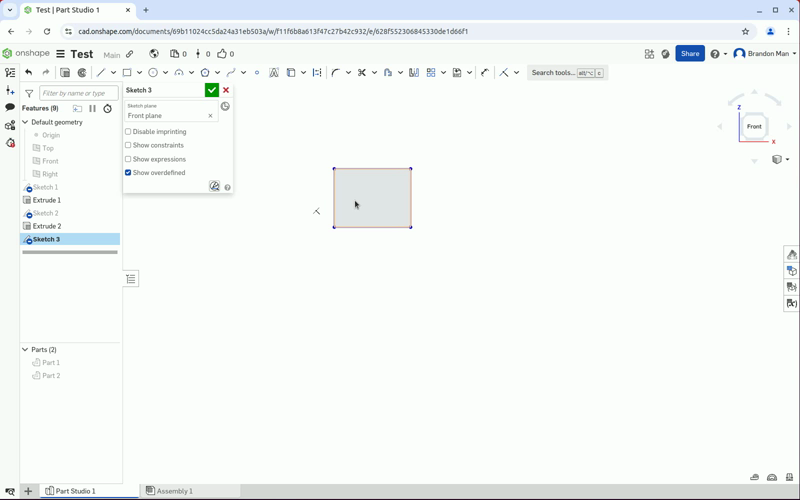
scroll(6)
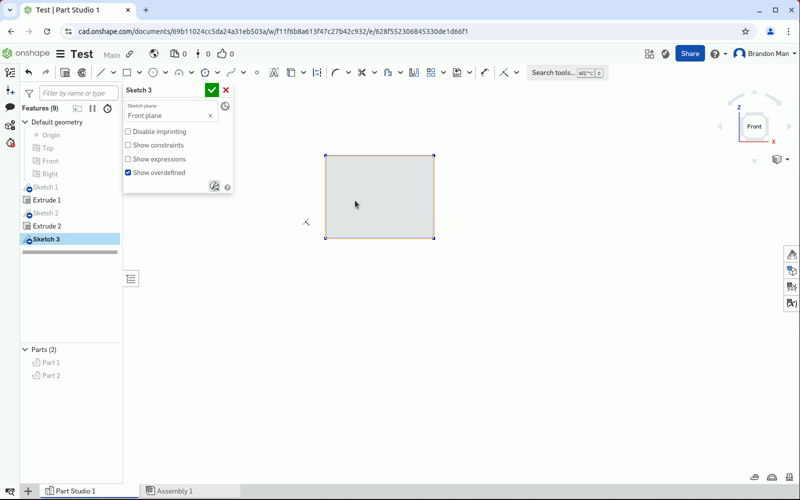
scroll(6)
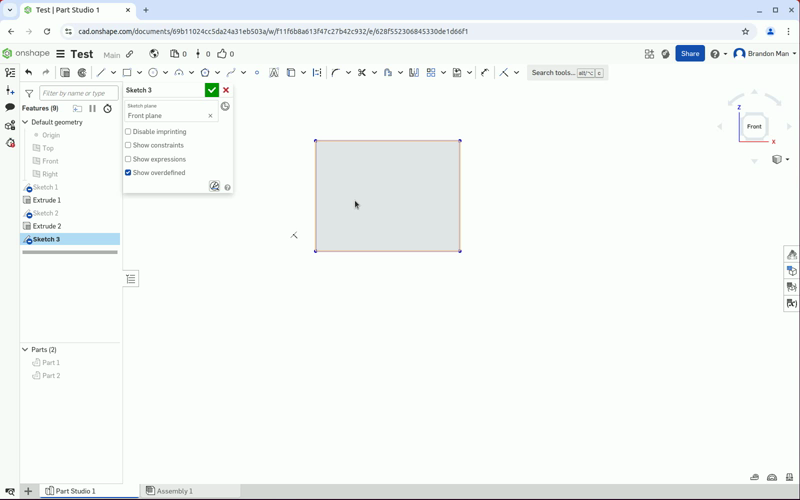
scroll(6)
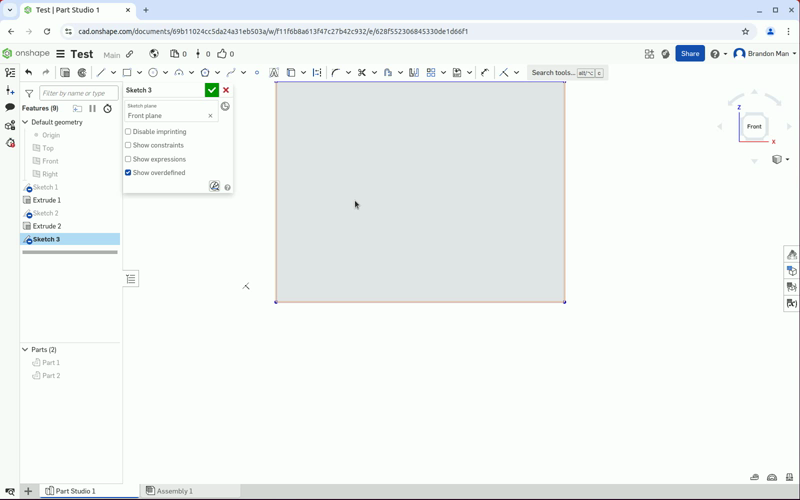
click(355, 200)
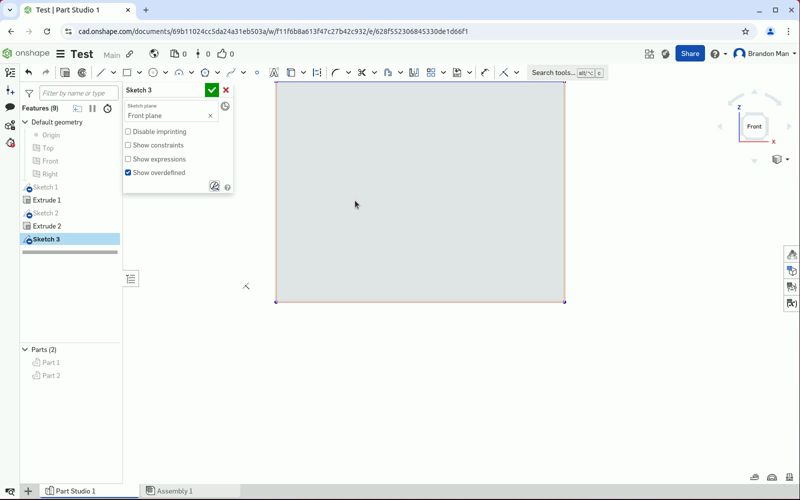
scroll(-6)
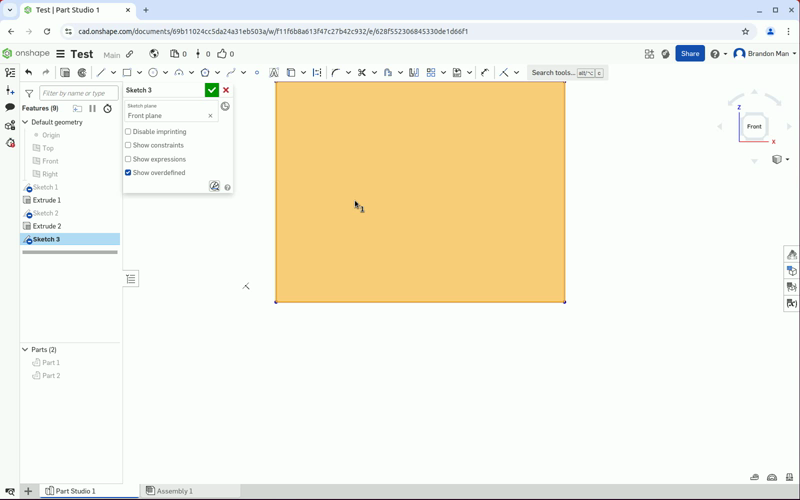
scroll(-6)
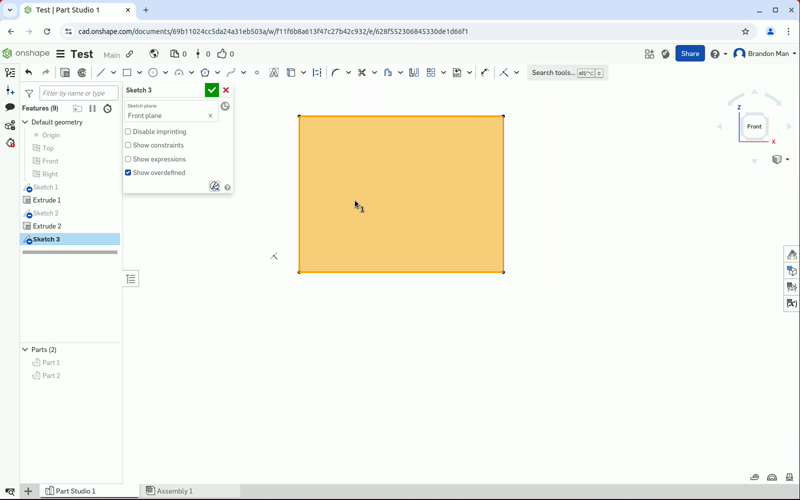
scroll(-6)
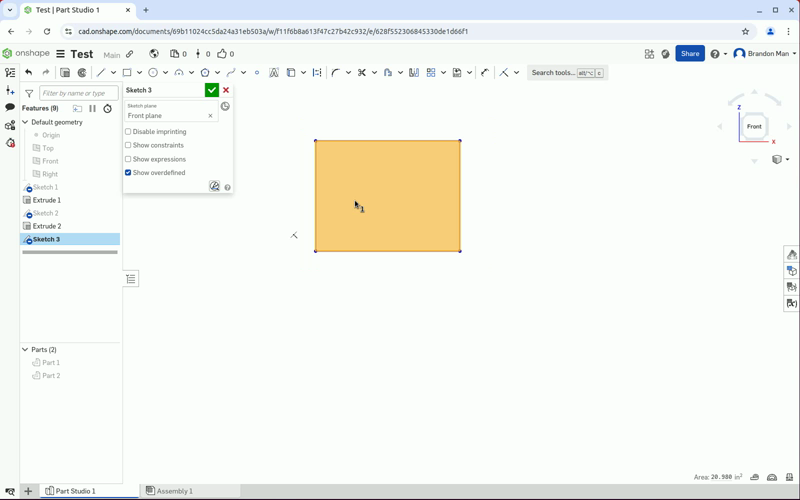
scroll(-6)
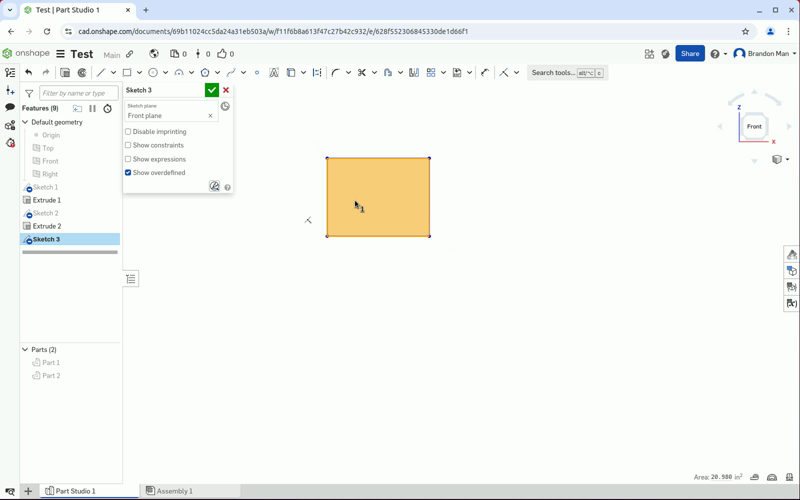
scroll(-6)
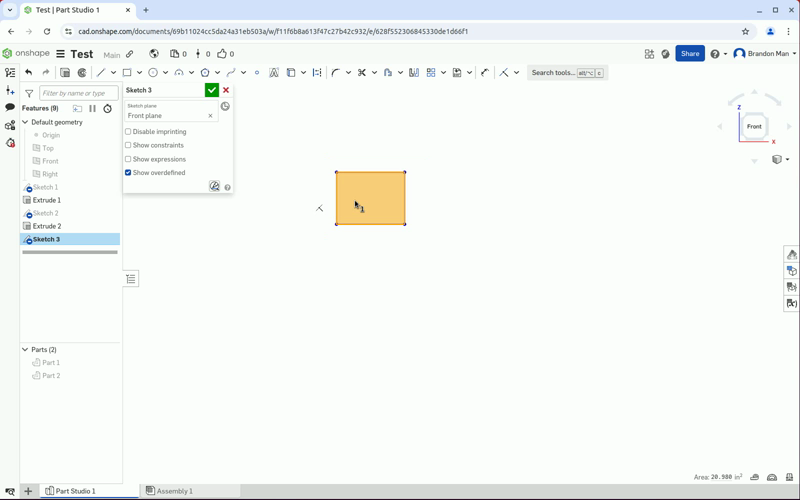
scroll(-6)
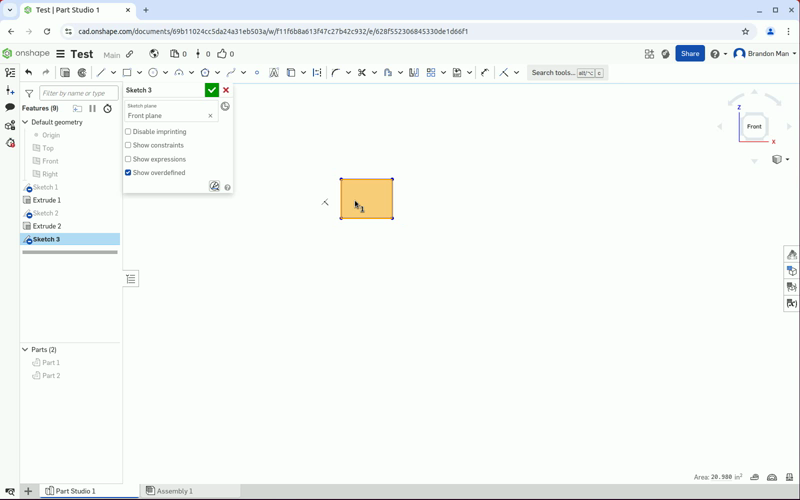
scroll(-6)
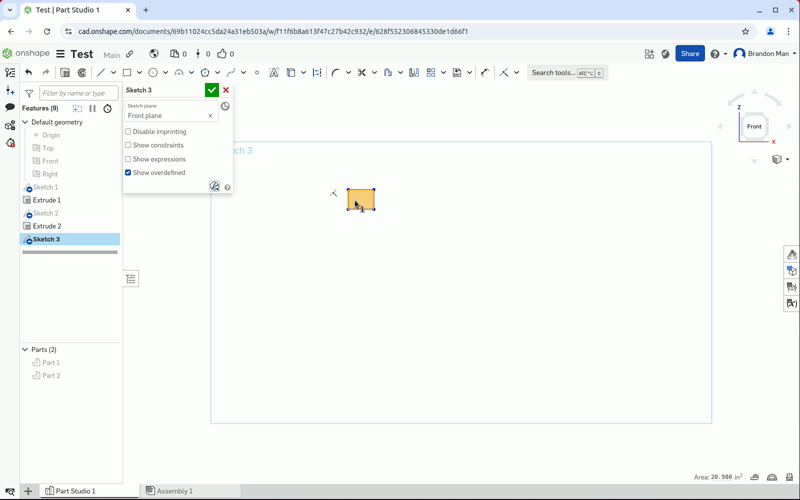
mouse_move(73, 352)
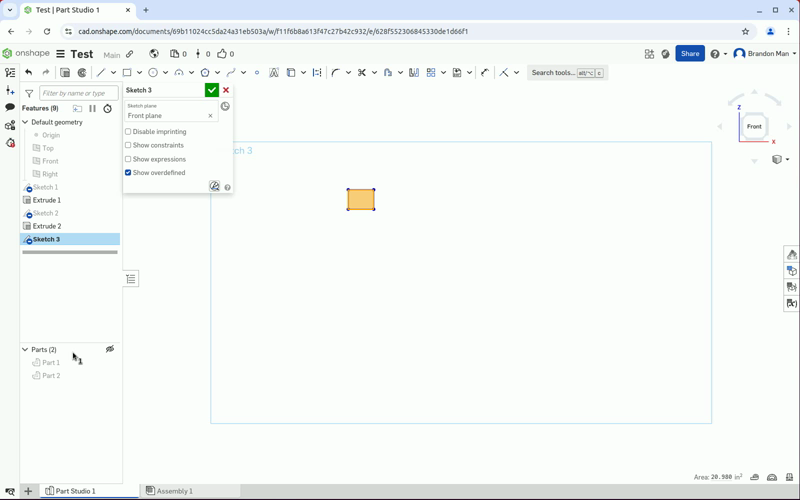
key(shift+y)
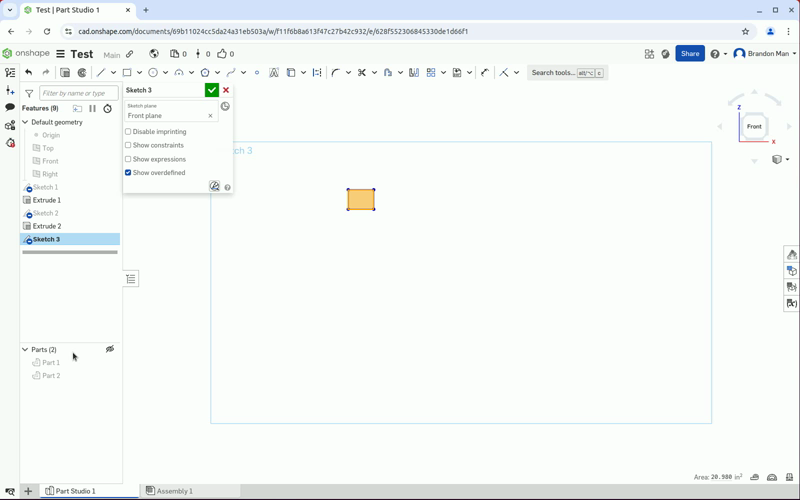
key(shift+e)
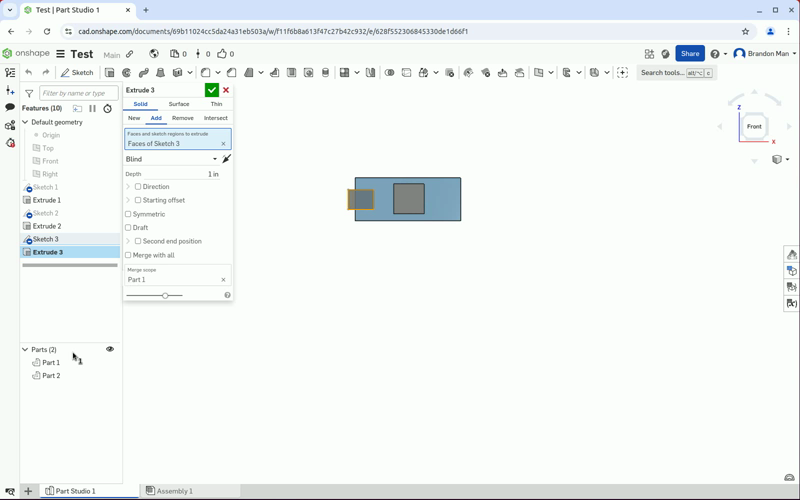
mouse_move(143, 106)
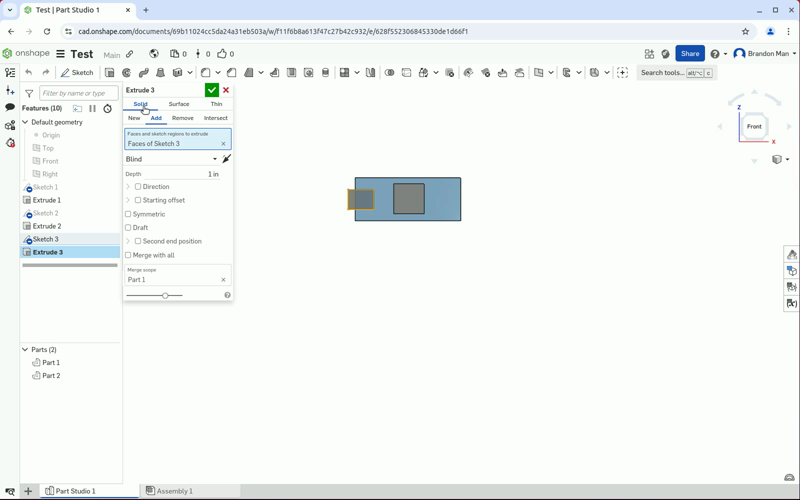
click(143, 106)
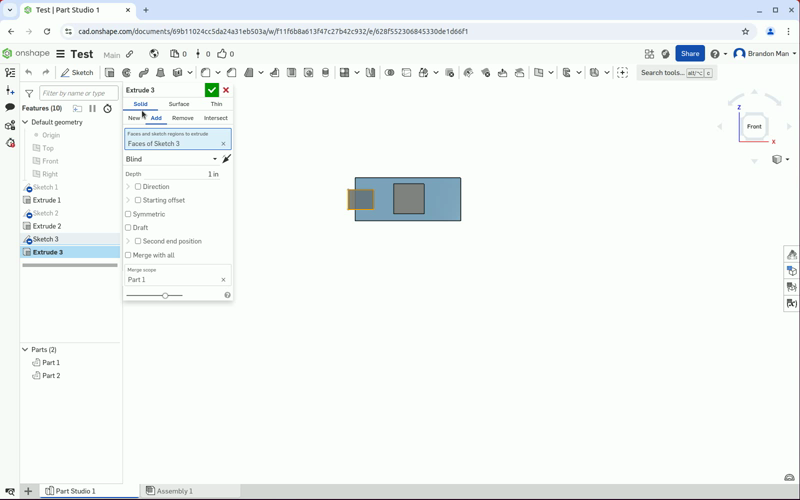
mouse_move(137, 120)
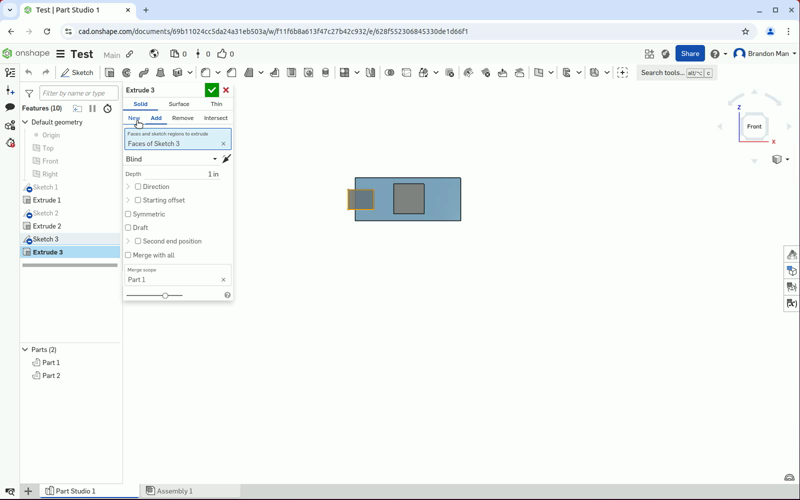
click(137, 120)
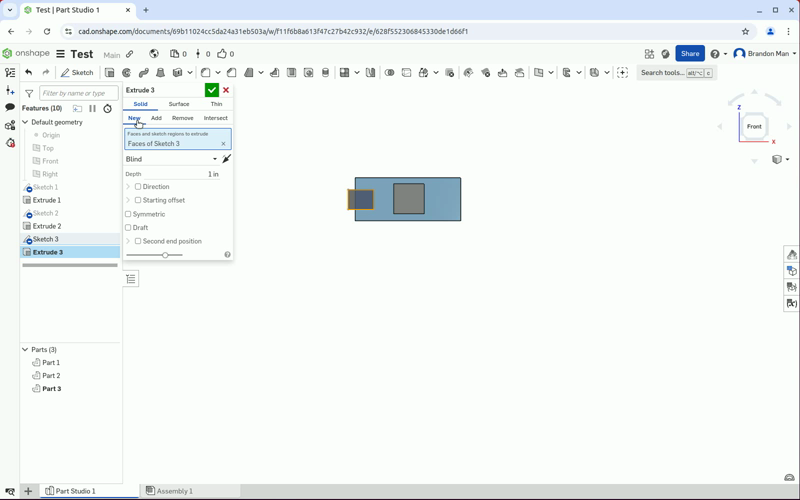
key(tab, 4)
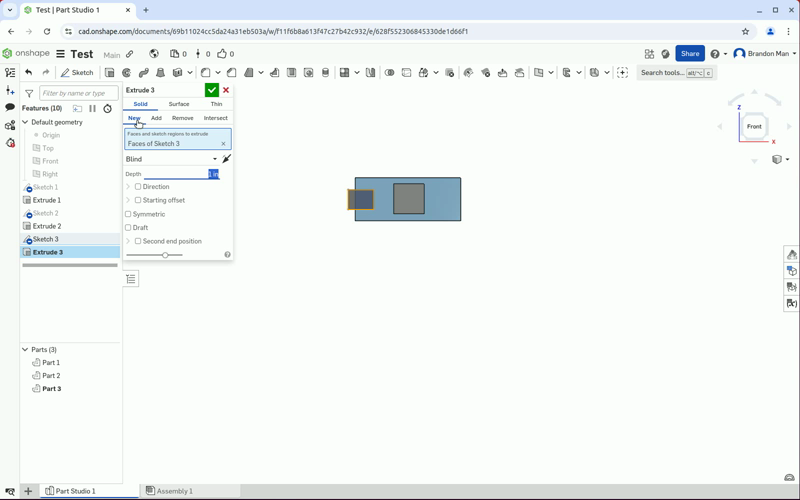
text(2.648)
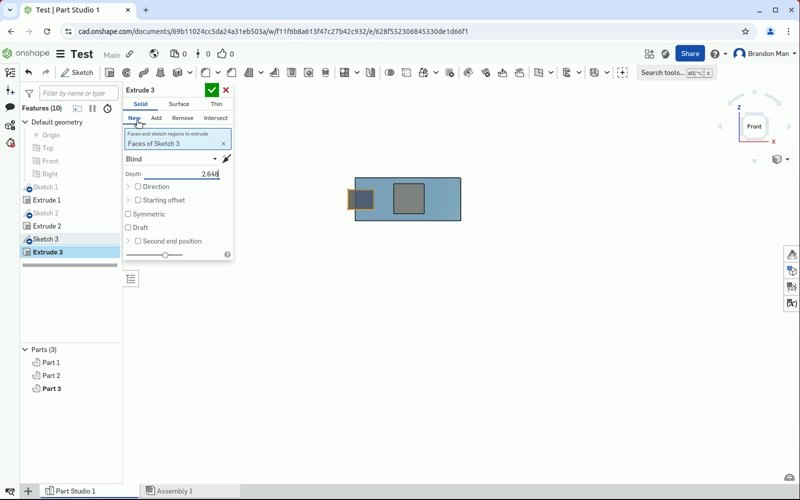
key(enter)
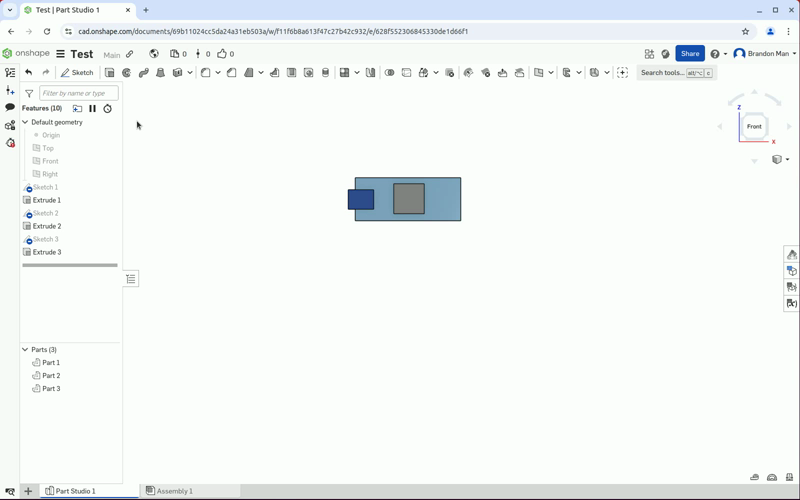
key(shift+h)
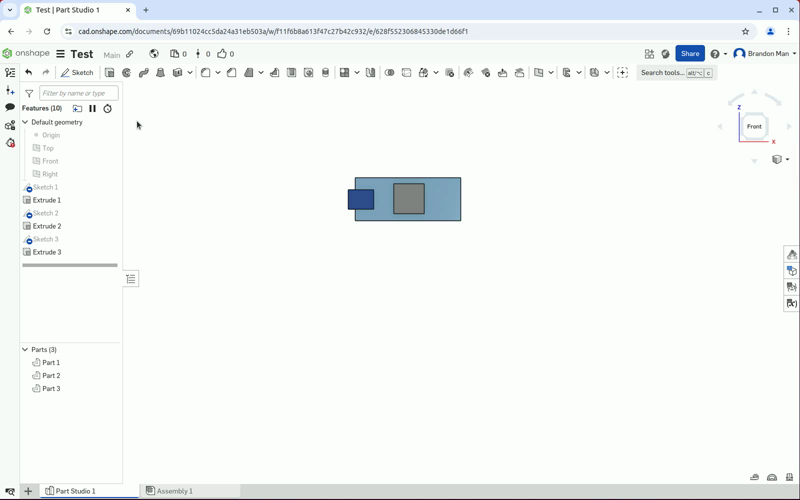
key(shift+h)
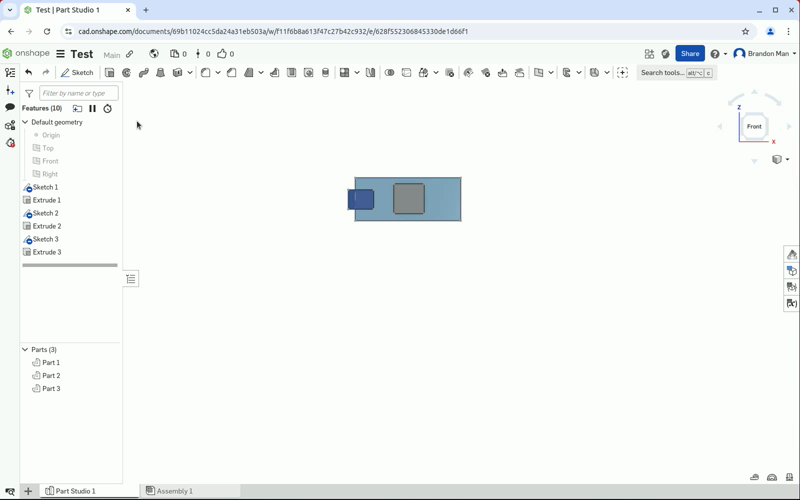
key(shift+7)
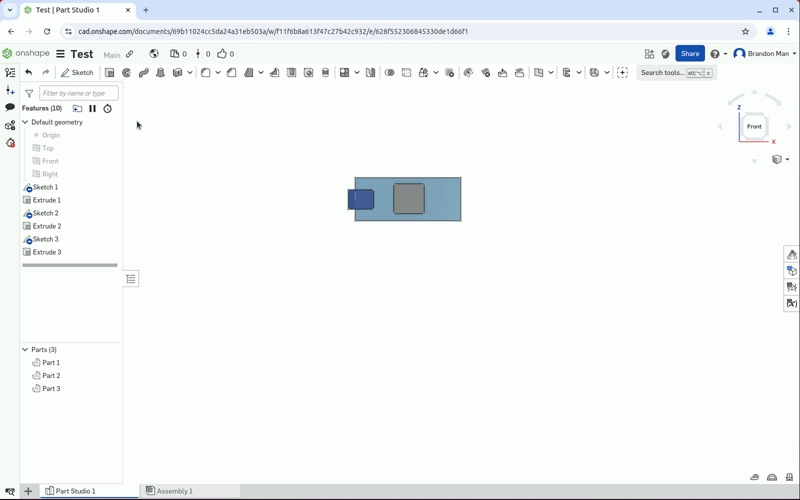
key(left, 2)
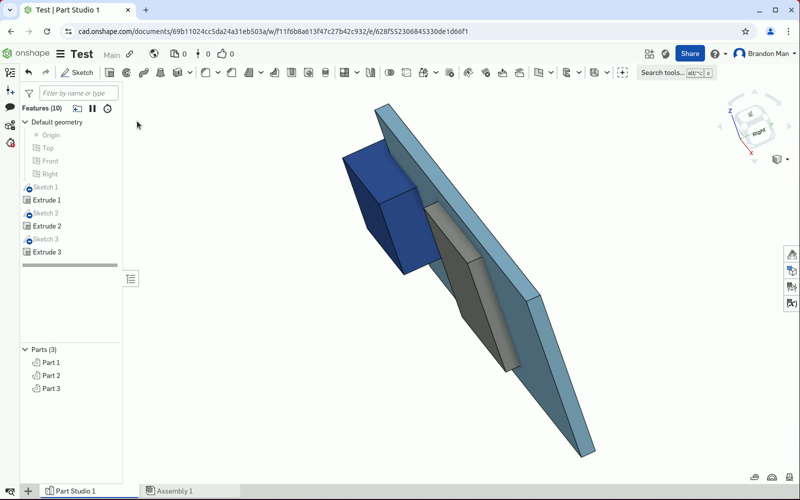
key(down, 2)
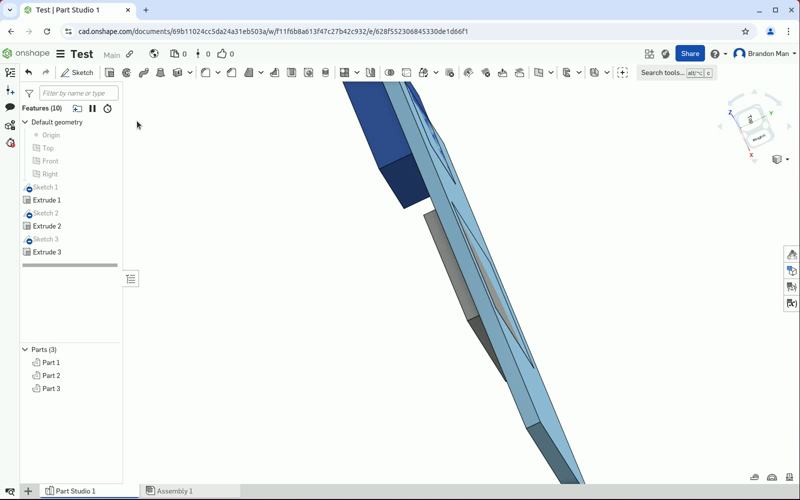
key(up, 2)
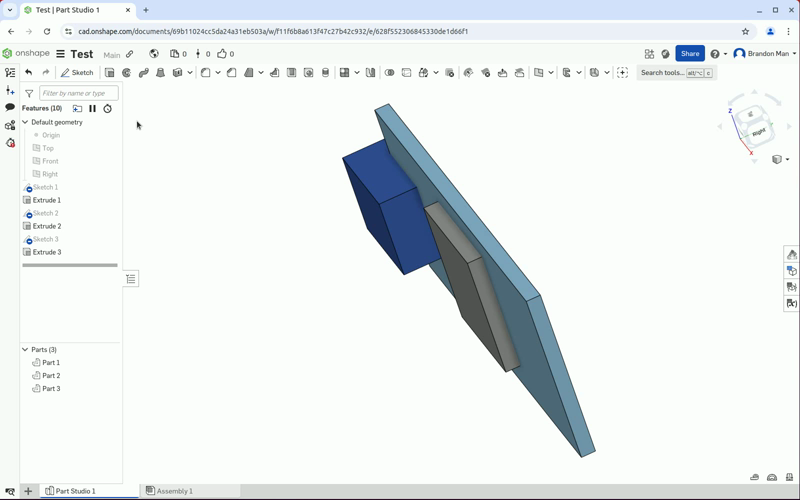
key(right, 2)
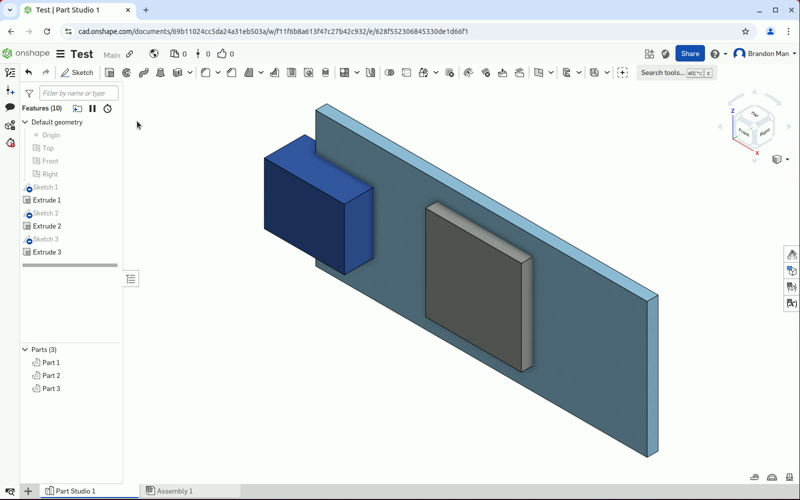
mouse_move(73, 189)
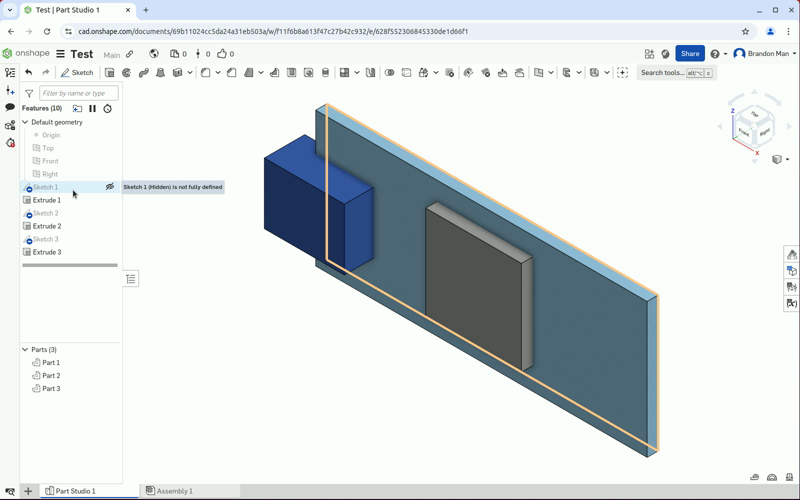
click(73, 189)